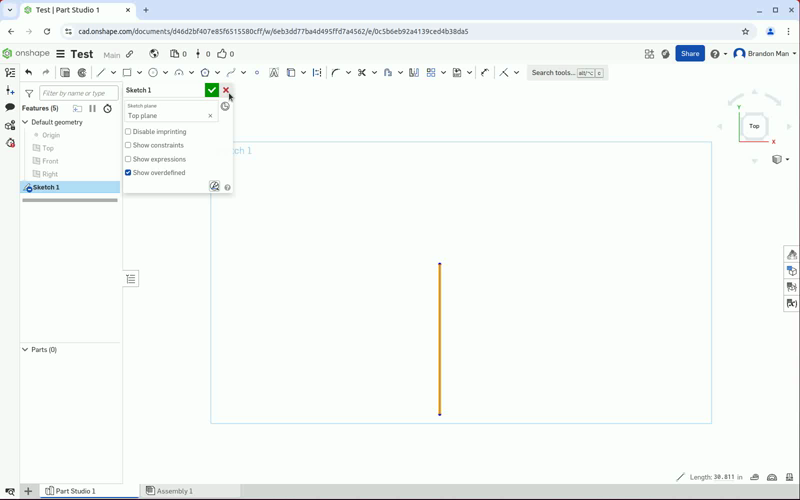
key(shift+h)
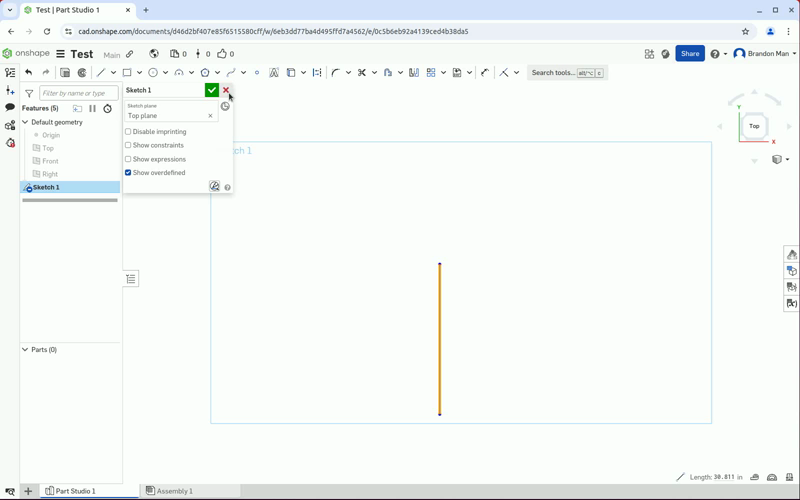
key(shift+s)
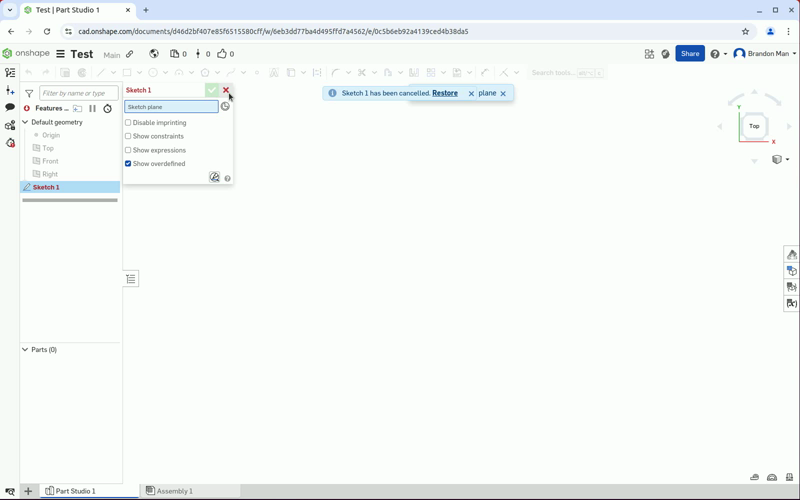
mouse_move(73, 150)
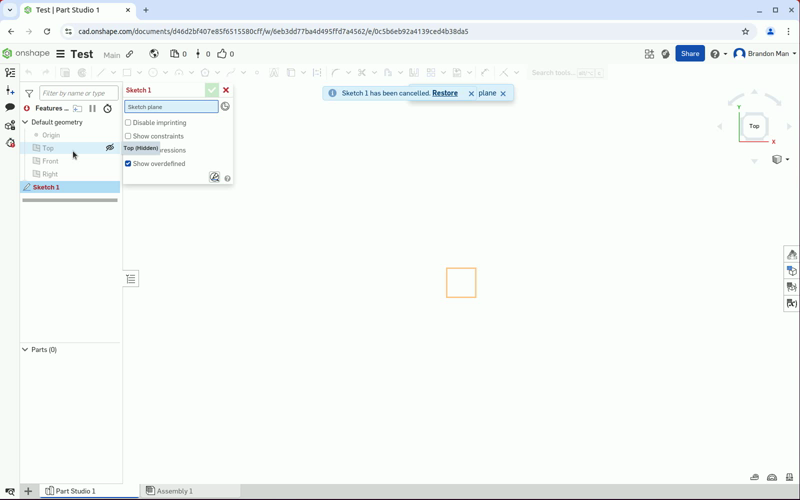
click(73, 150)
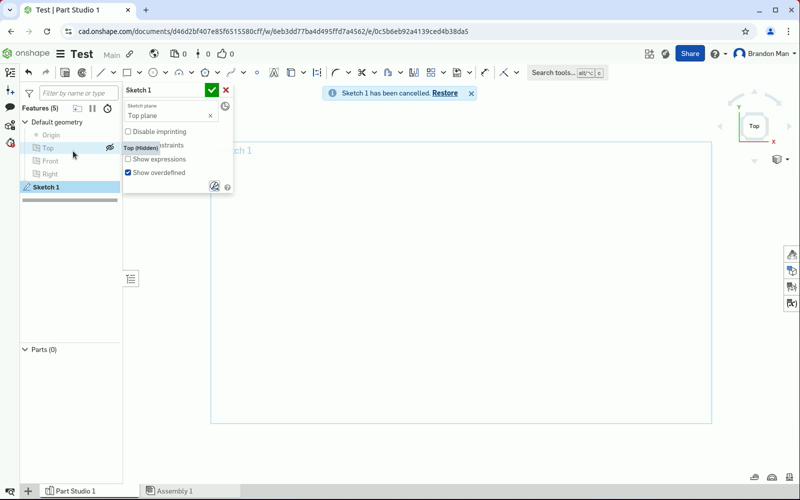
mouse_move(73, 352)
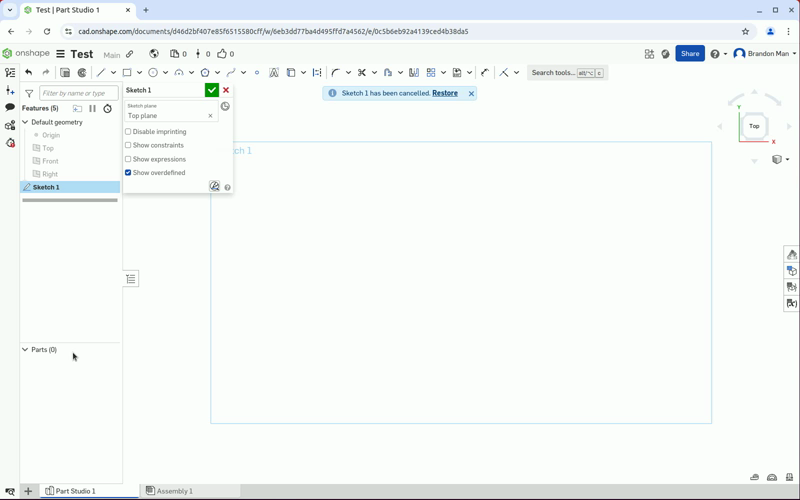
key(y)
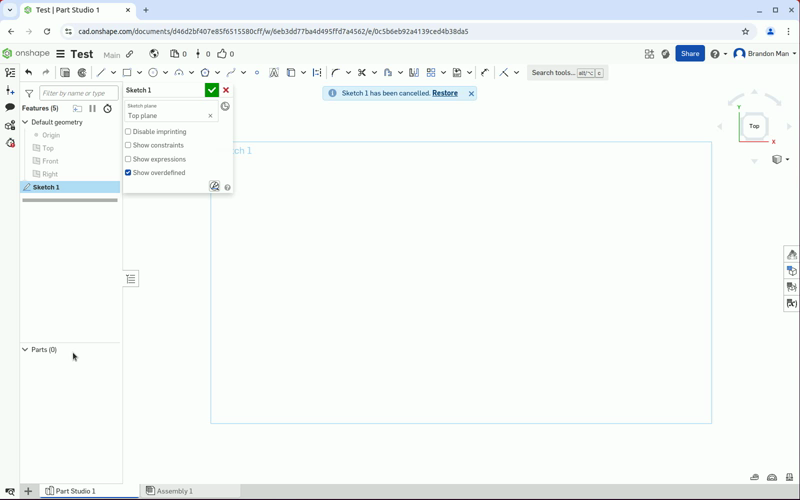
key(l)
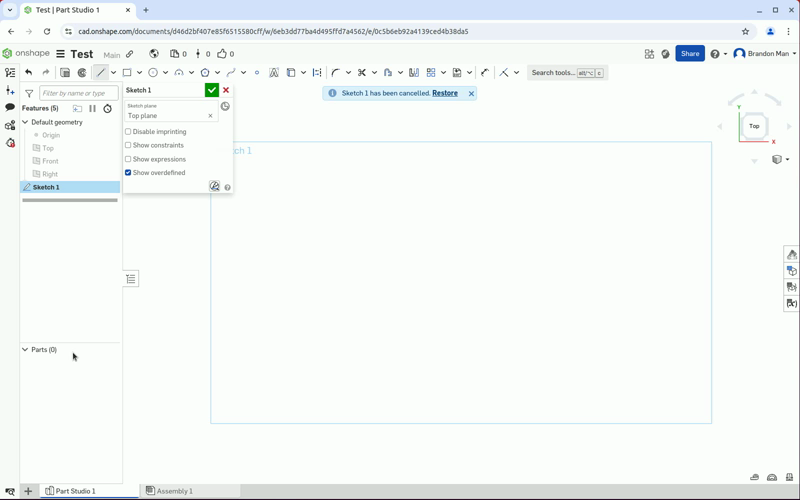
key_down(shift)
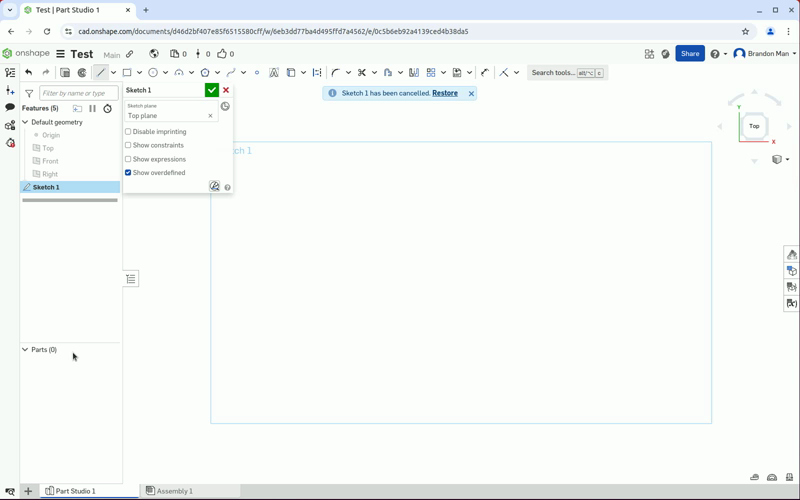
mouse_move(391, 326)
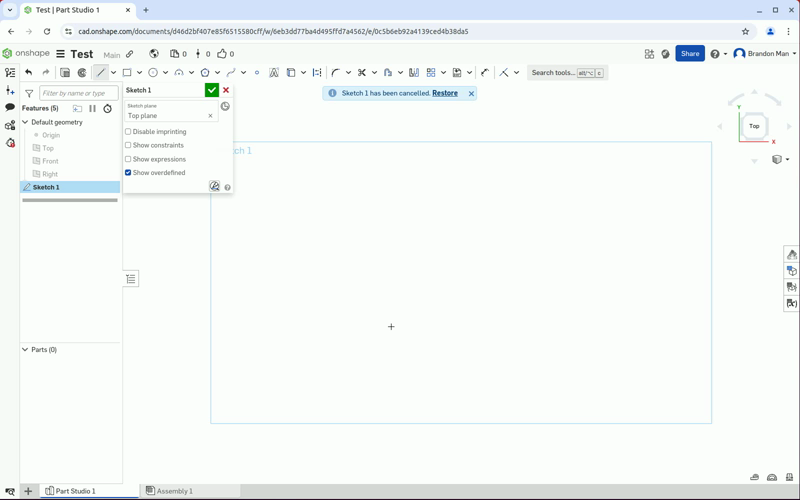
click(391, 326)
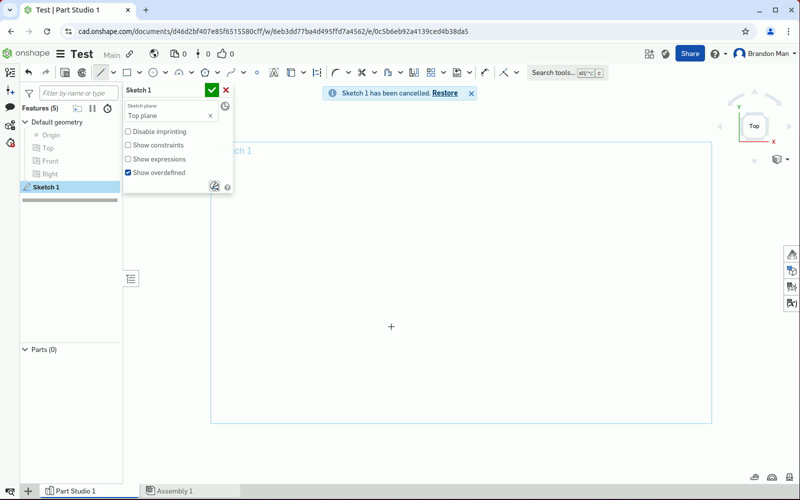
key_up(shift)
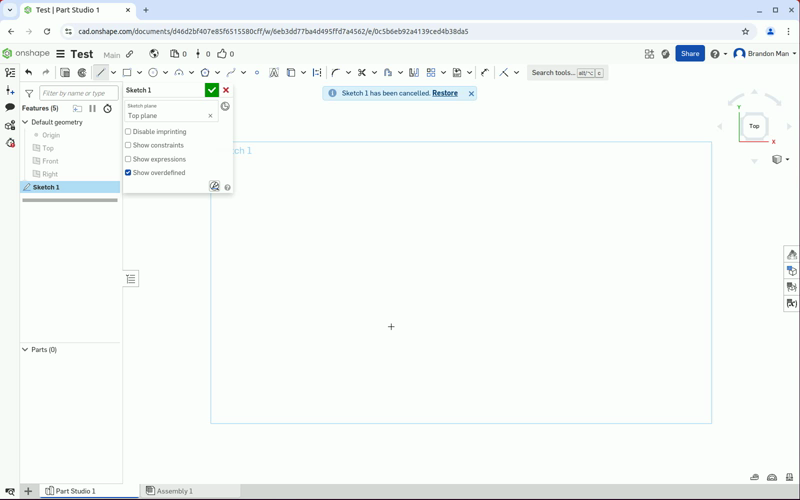
key_down(shift)
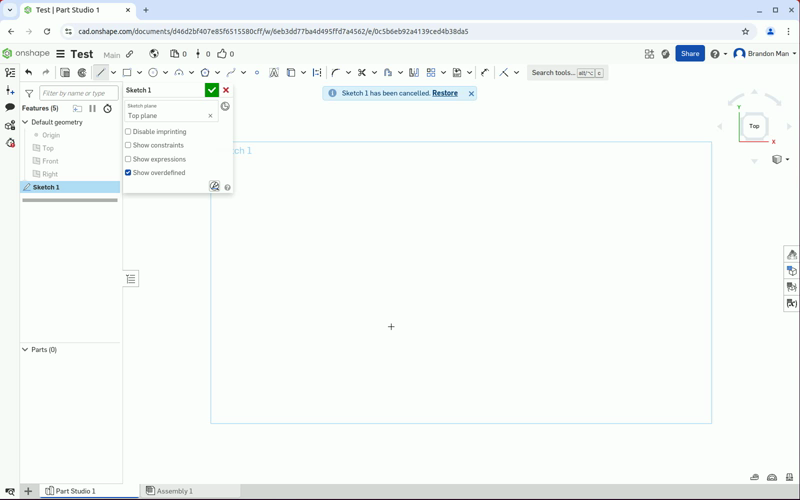
mouse_move(529, 324)
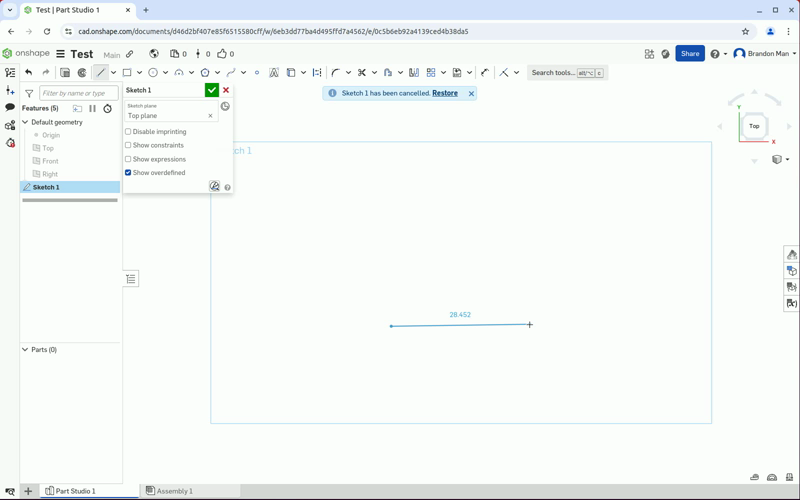
click(529, 324)
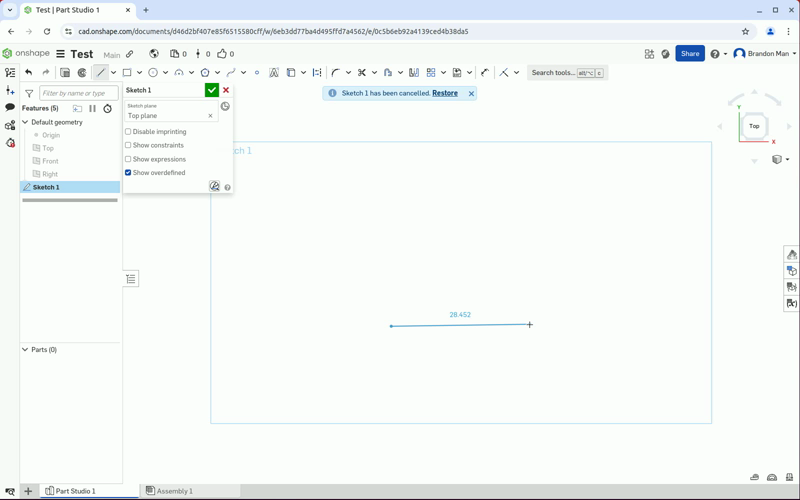
key_up(shift)
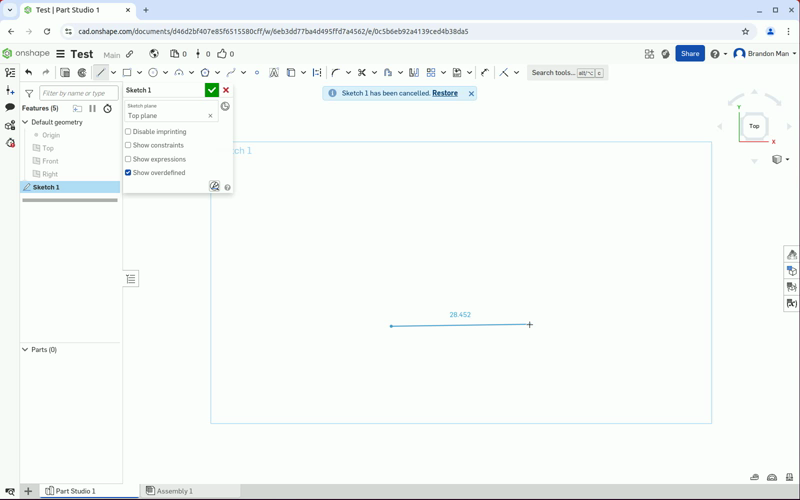
key(esc)
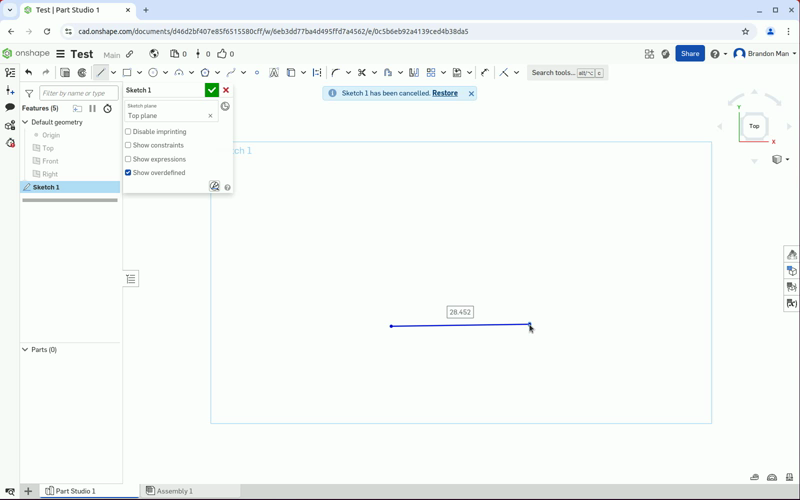
key(a)
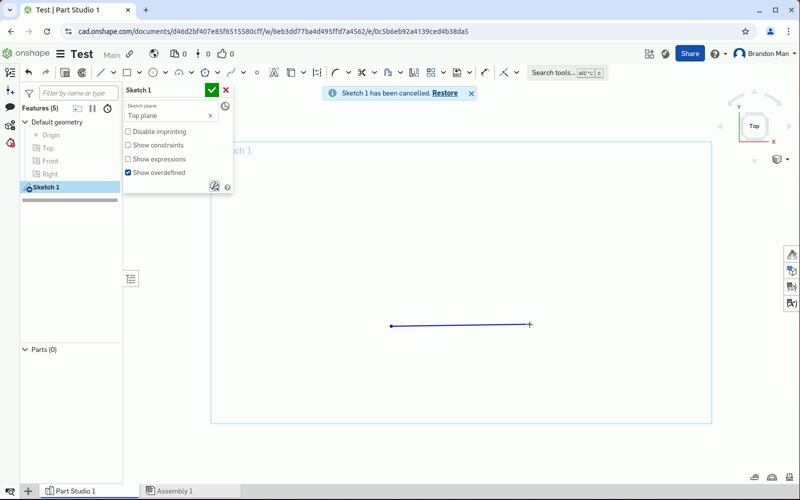
mouse_move(529, 324)
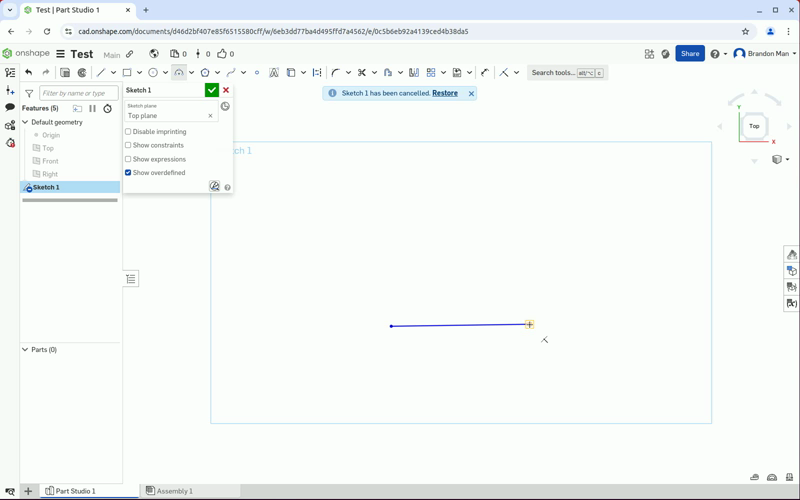
click(529, 324)
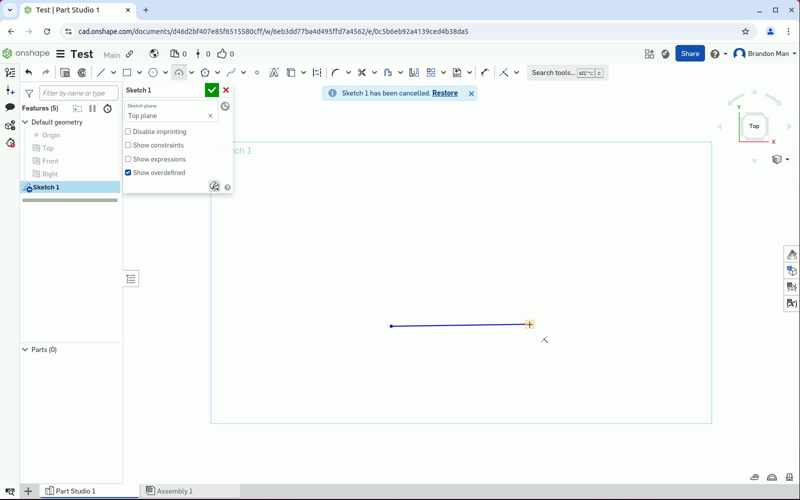
key_down(shift)
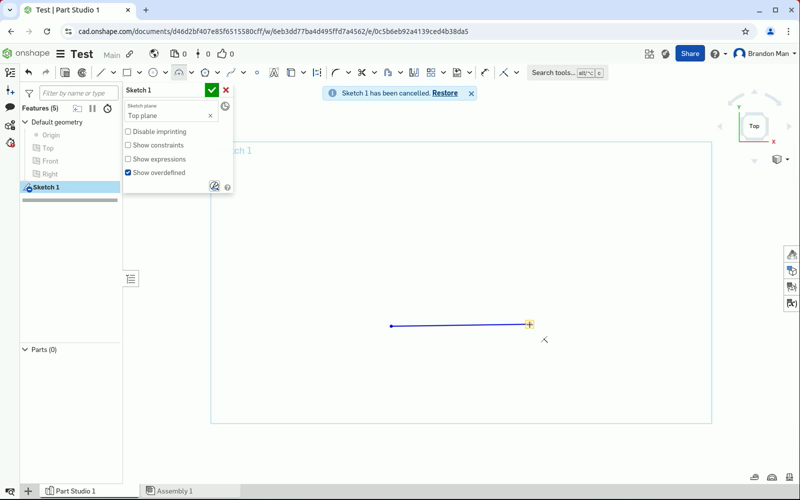
mouse_move(529, 241)
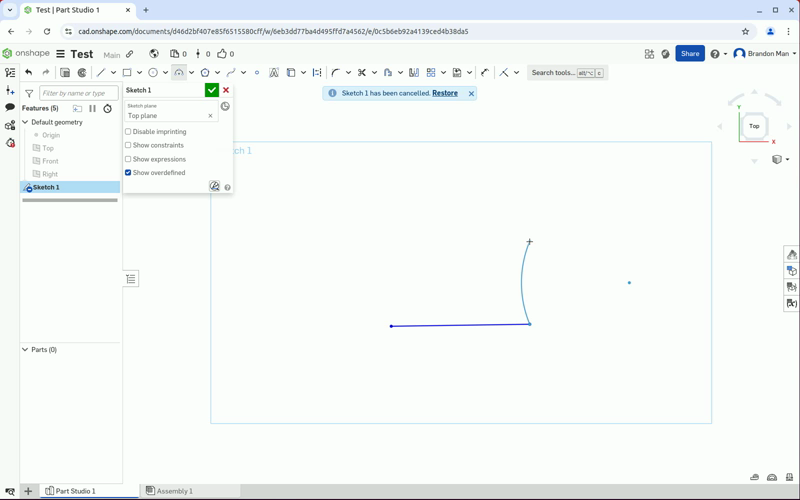
click(529, 241)
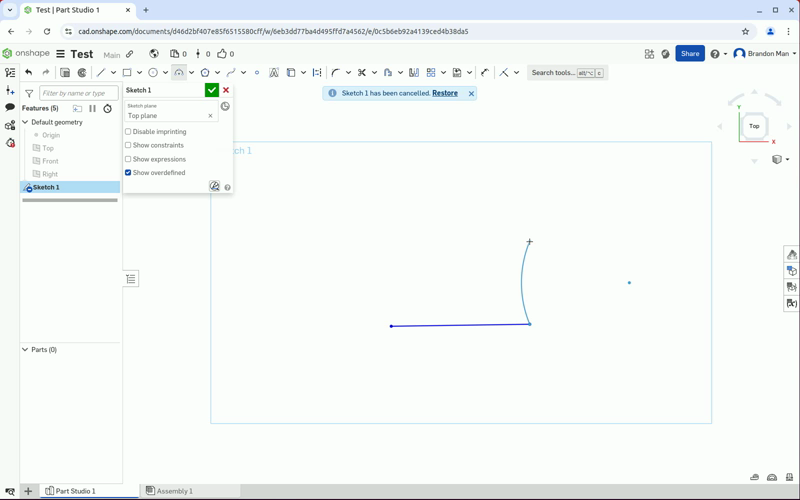
mouse_move(570, 282)
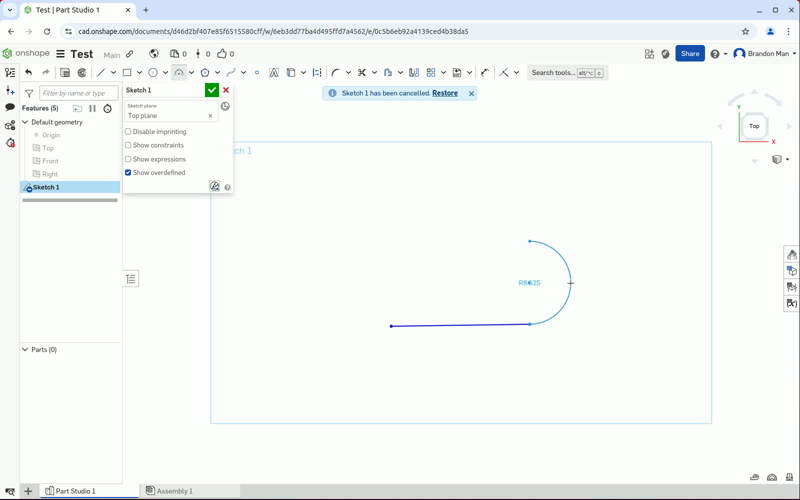
click(570, 282)
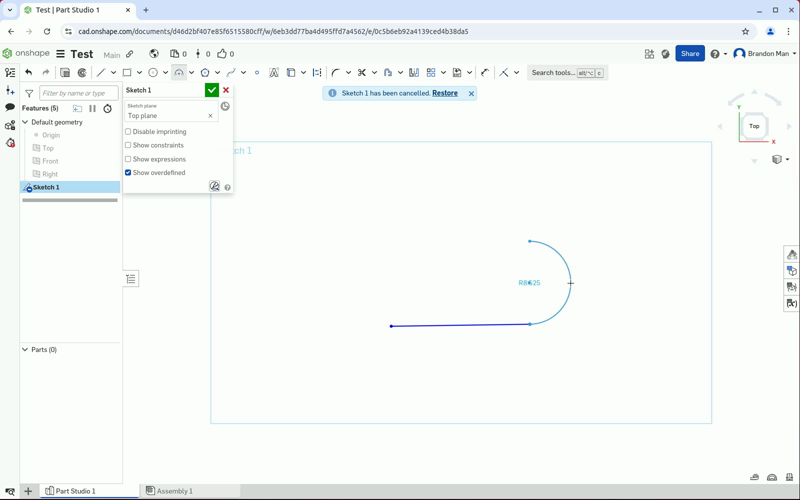
key_up(shift)
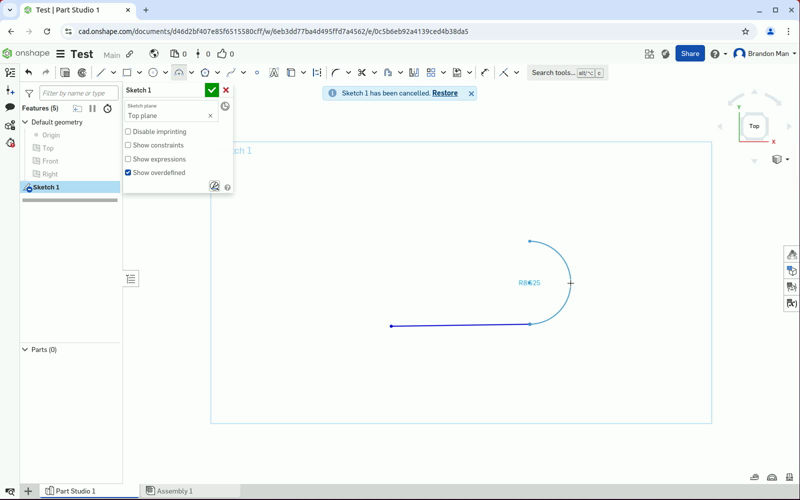
key(esc)
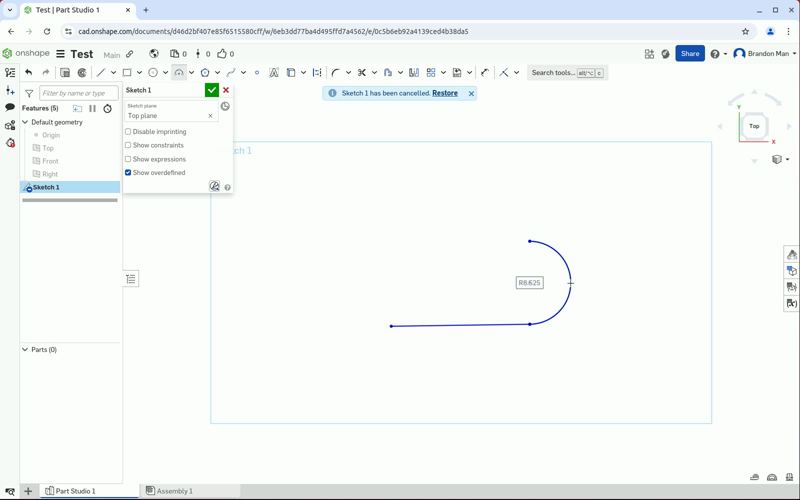
key(l)
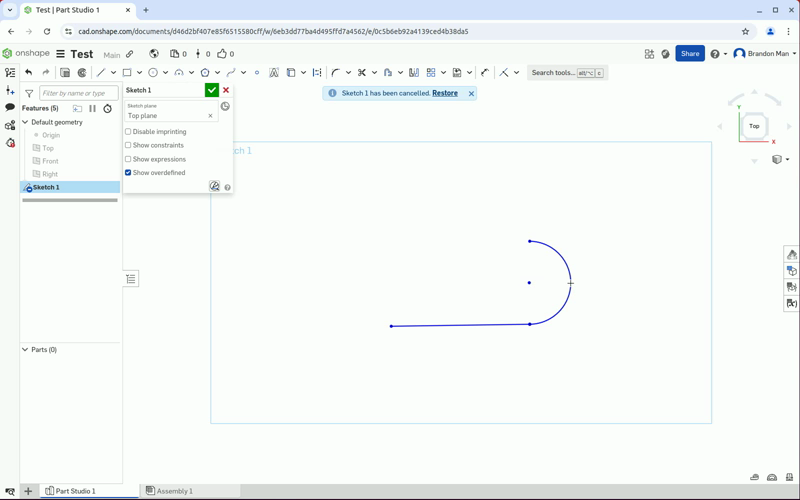
mouse_move(529, 241)
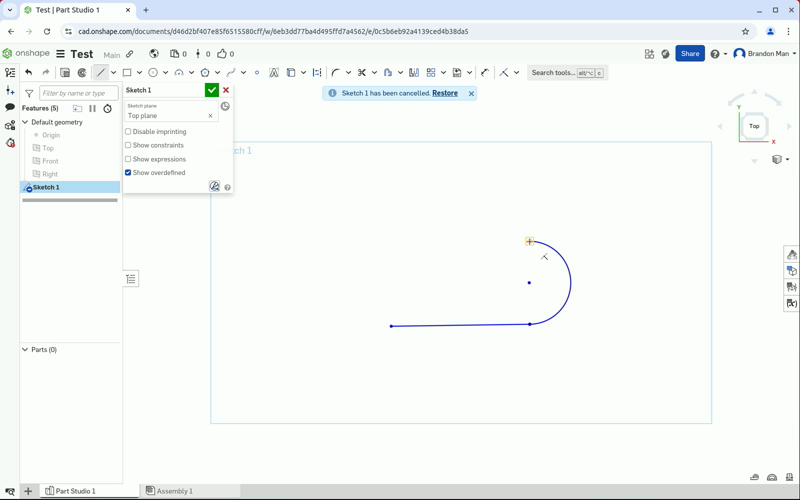
click(529, 241)
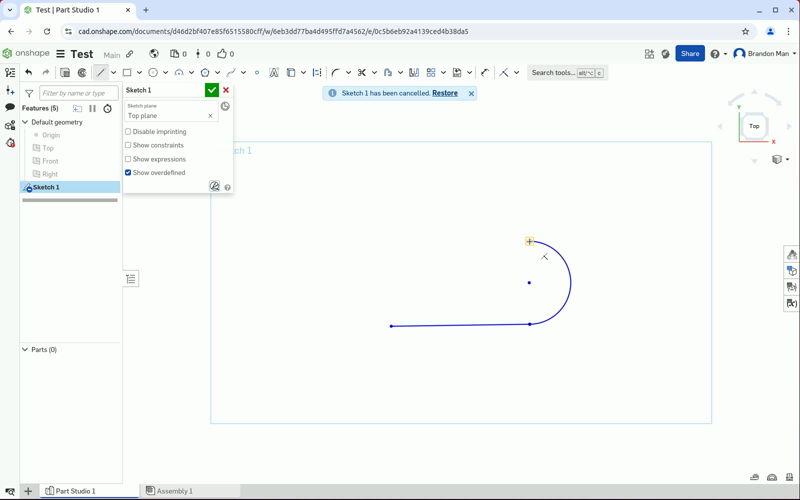
key_down(shift)
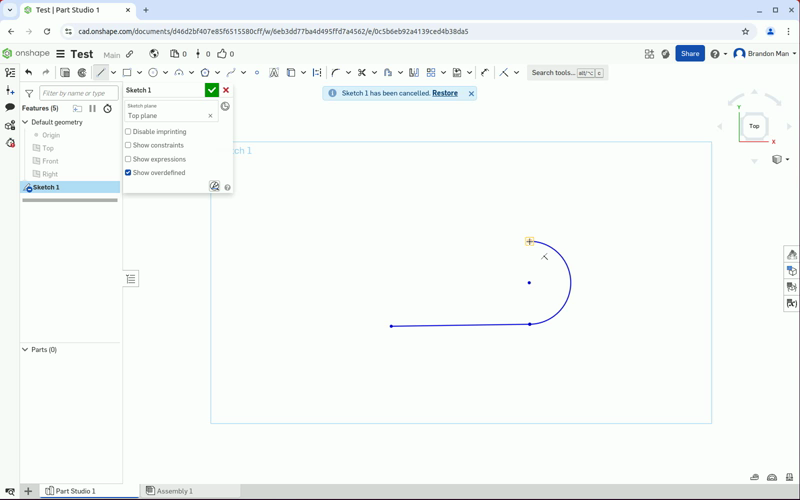
mouse_move(391, 241)
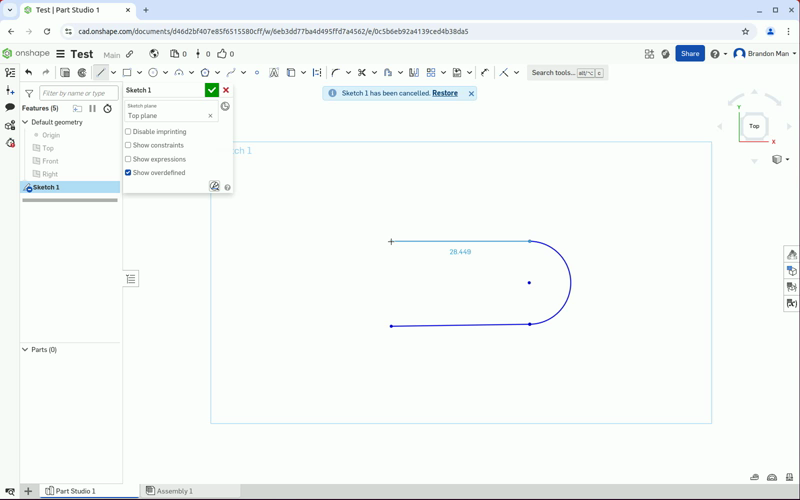
click(391, 241)
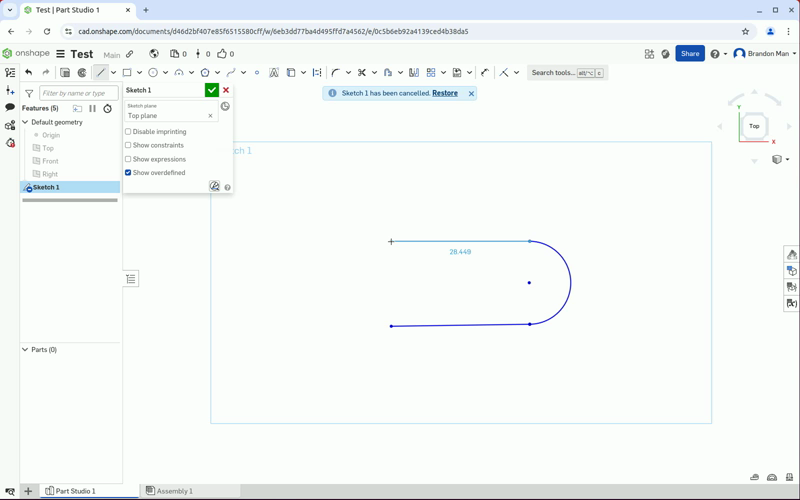
key_up(shift)
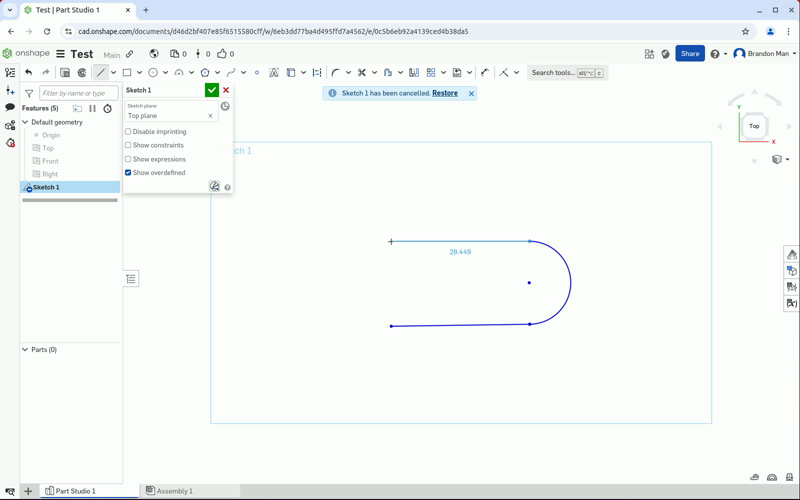
key(esc)
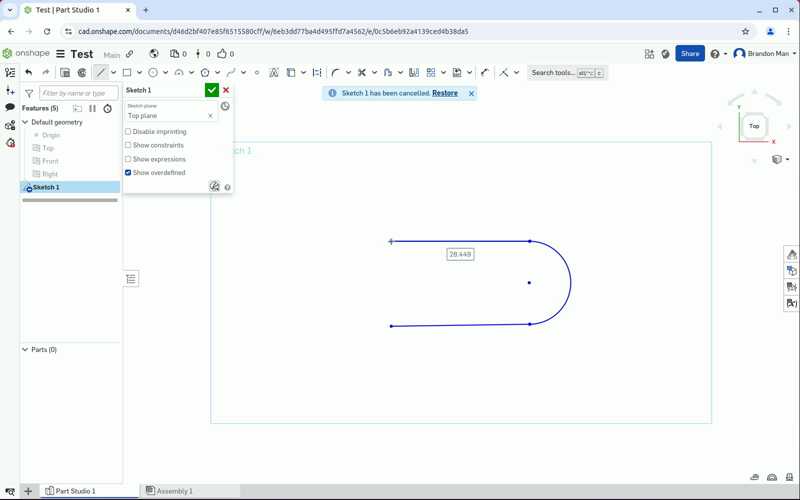
key(a)
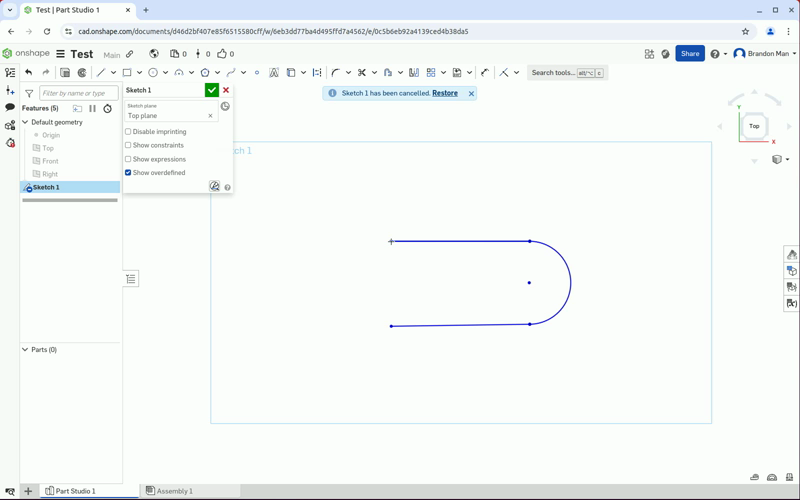
mouse_move(391, 241)
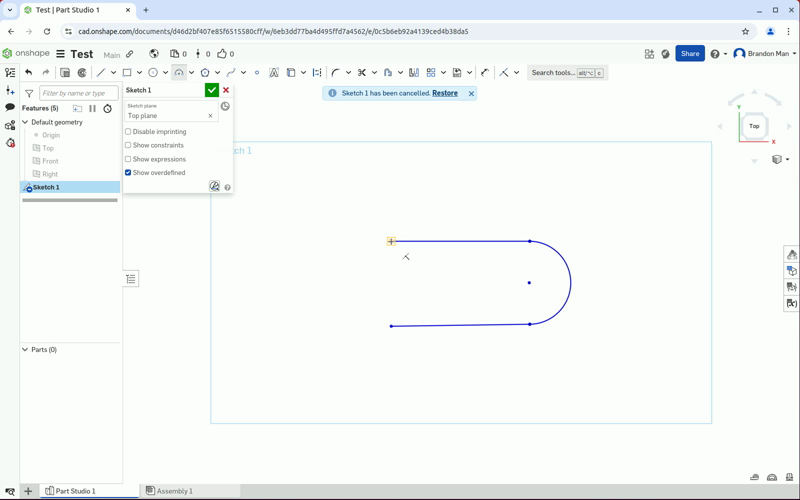
click(391, 241)
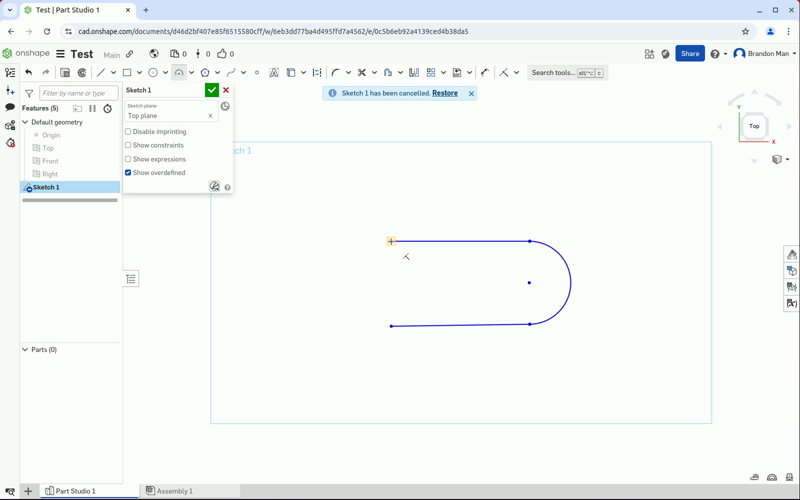
mouse_move(391, 326)
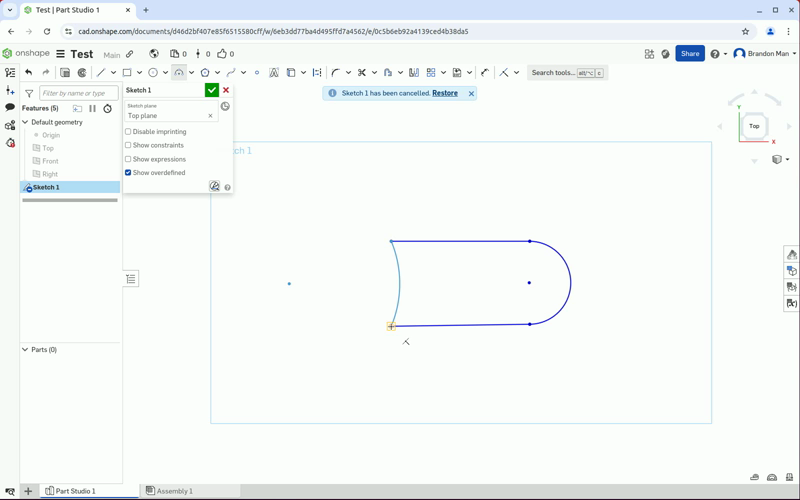
click(391, 326)
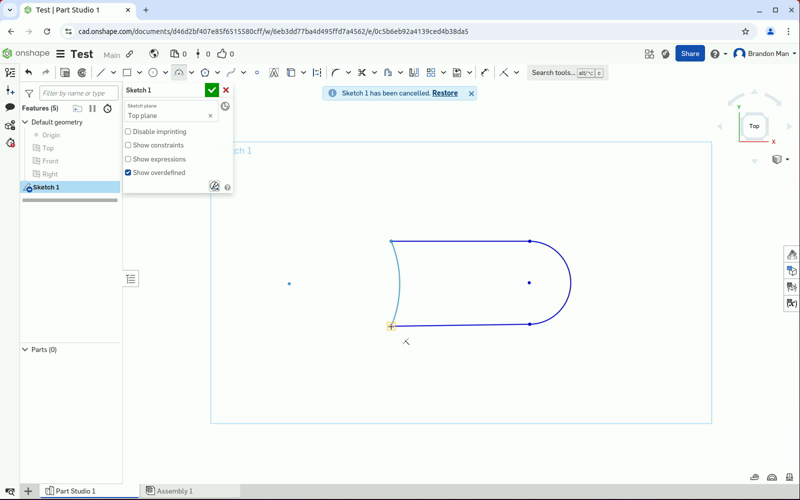
key_down(shift)
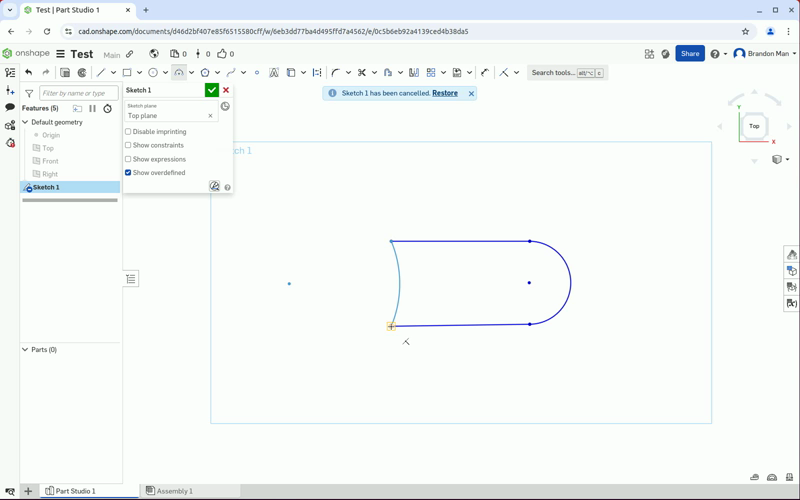
mouse_move(433, 283)
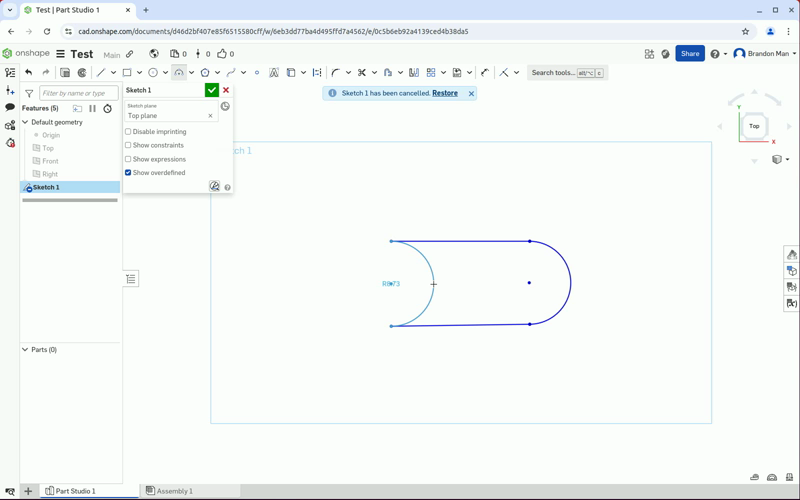
click(433, 283)
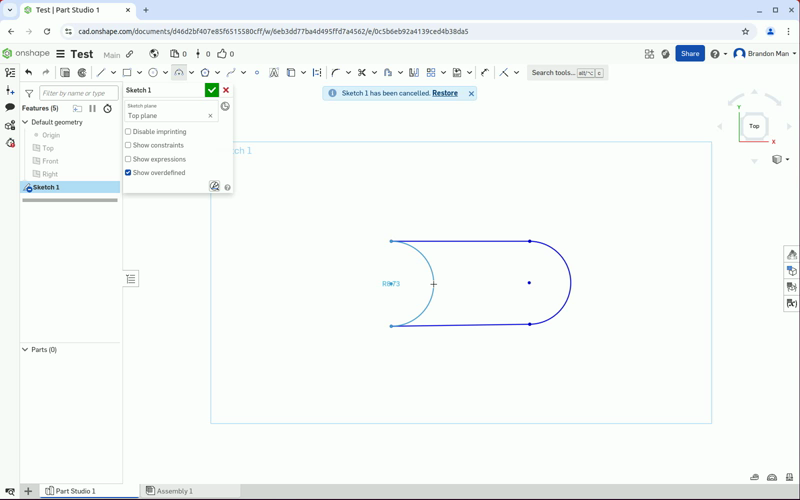
key_up(shift)
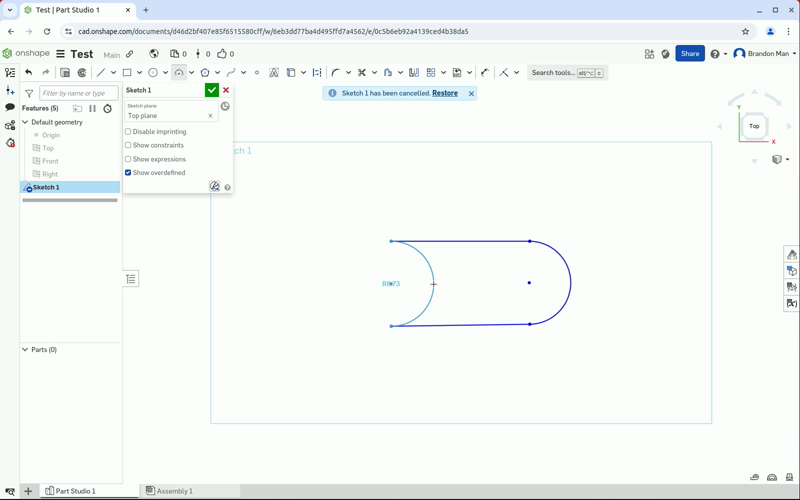
key(esc)
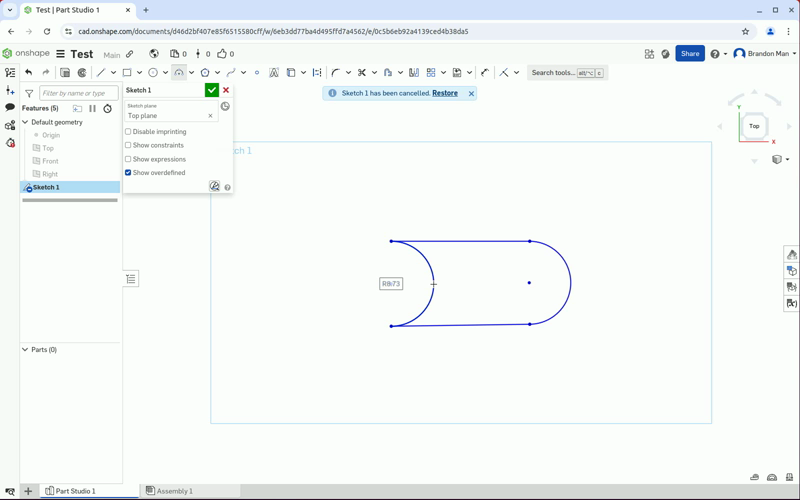
key(c)
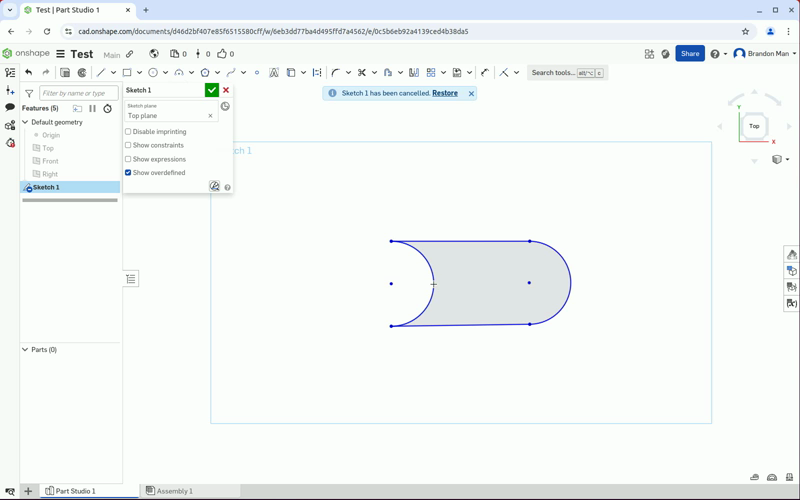
key_down(shift)
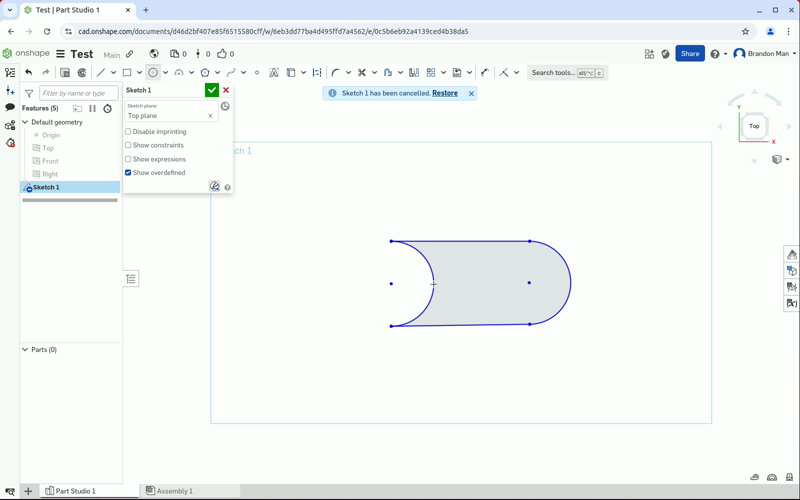
mouse_move(529, 282)
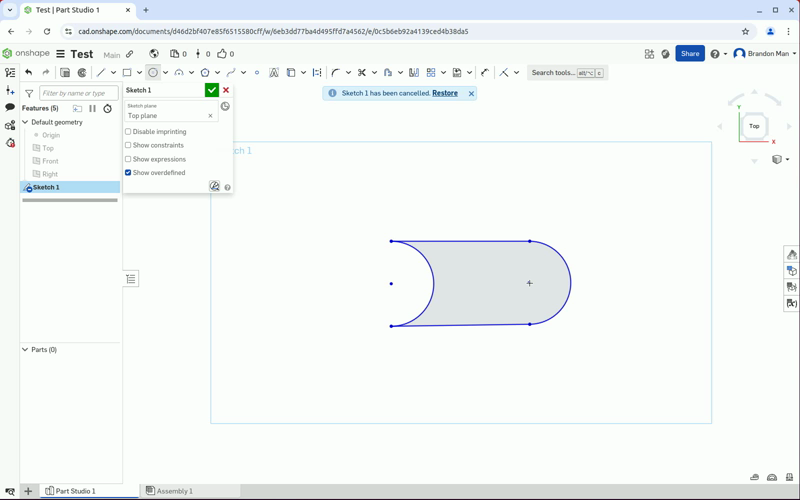
scroll(6)
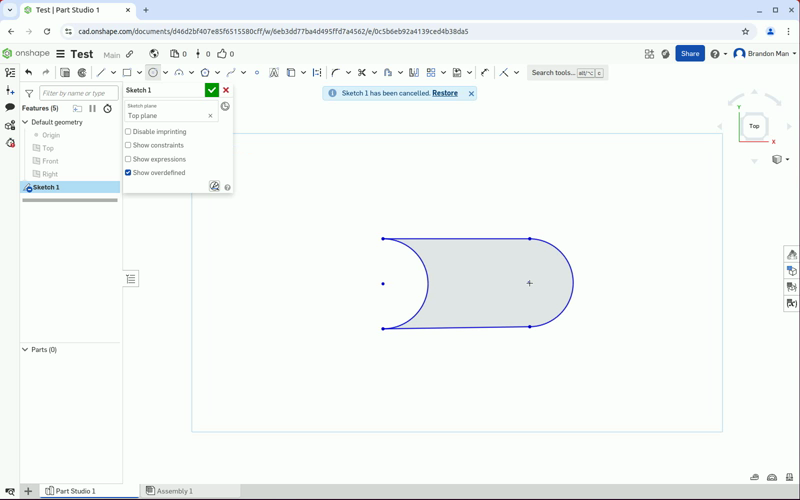
scroll(6)
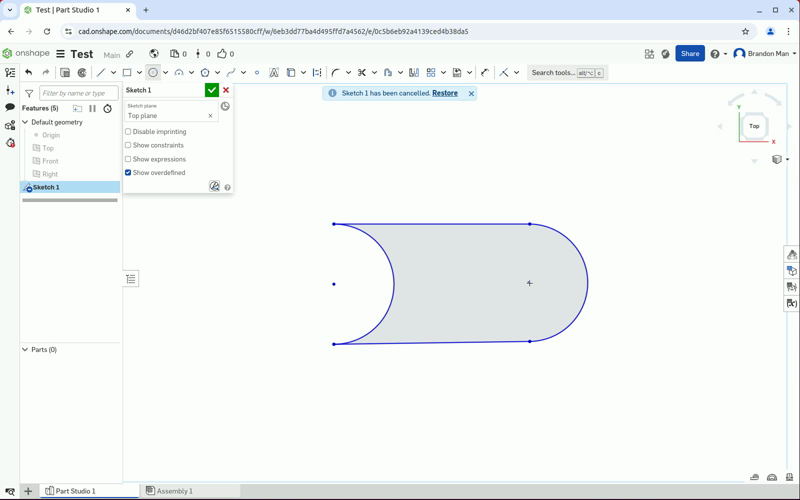
scroll(6)
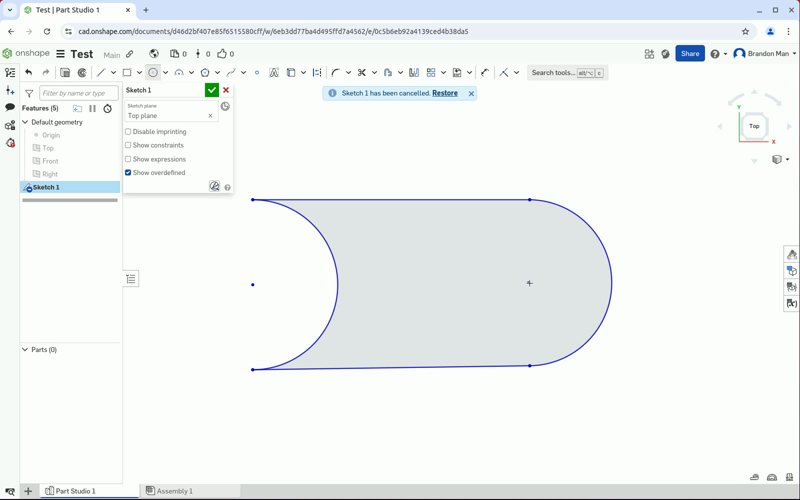
scroll(6)
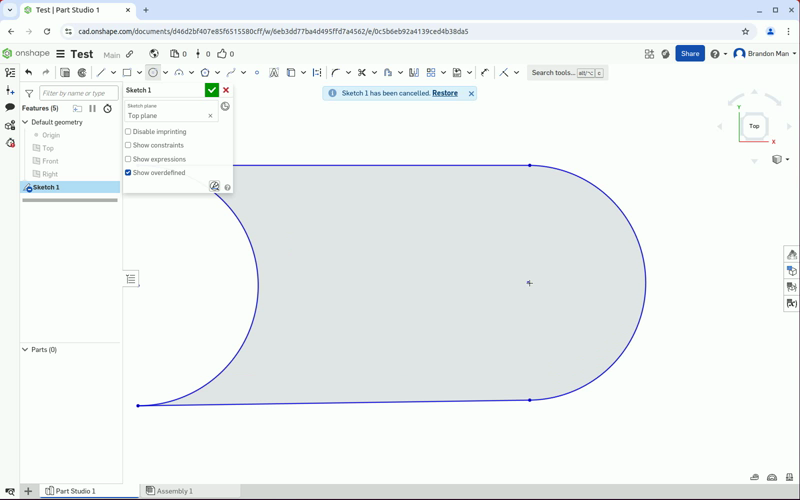
scroll(6)
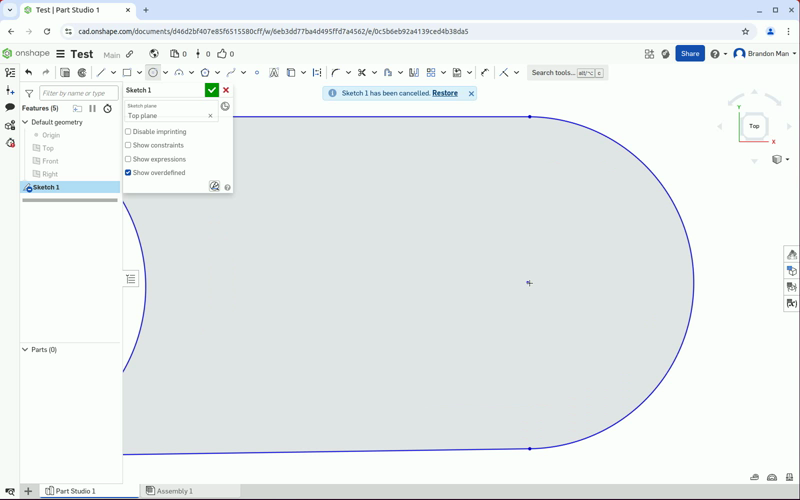
scroll(6)
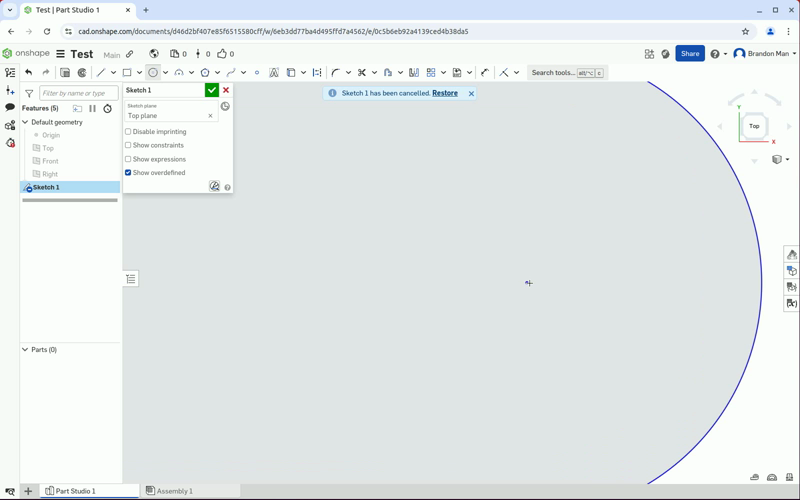
scroll(6)
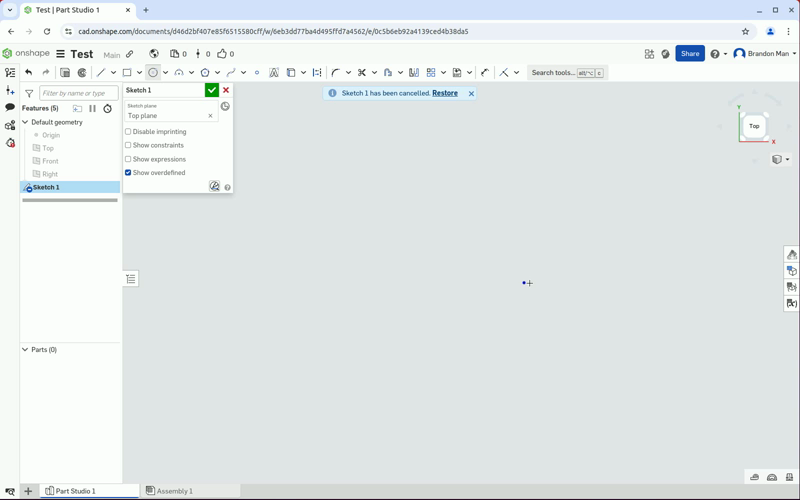
click(529, 282)
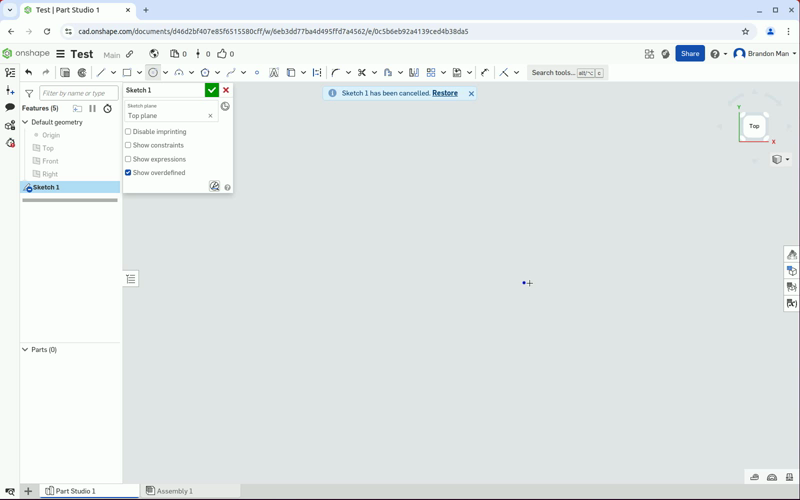
scroll(-6)
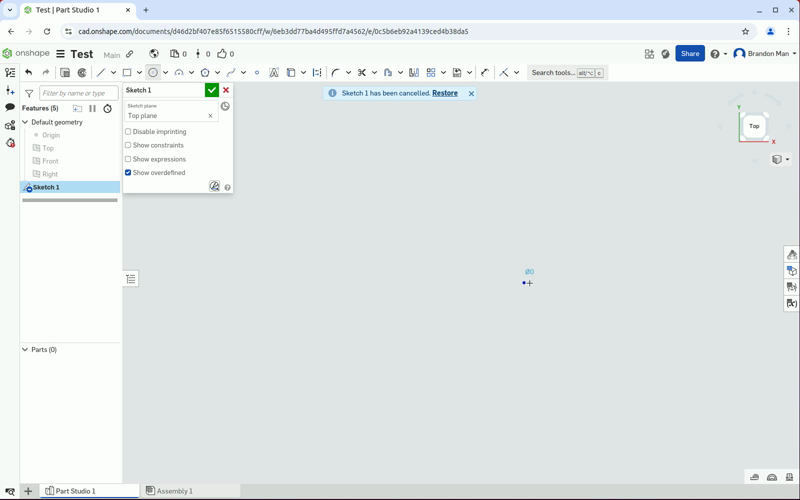
scroll(-6)
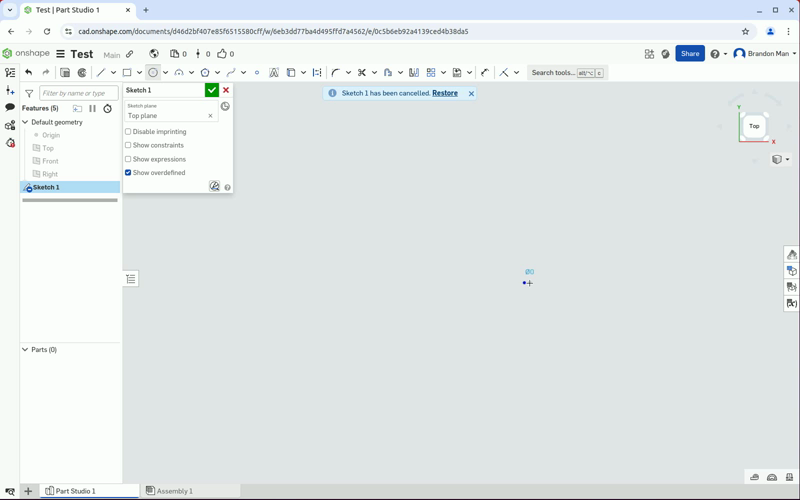
scroll(-6)
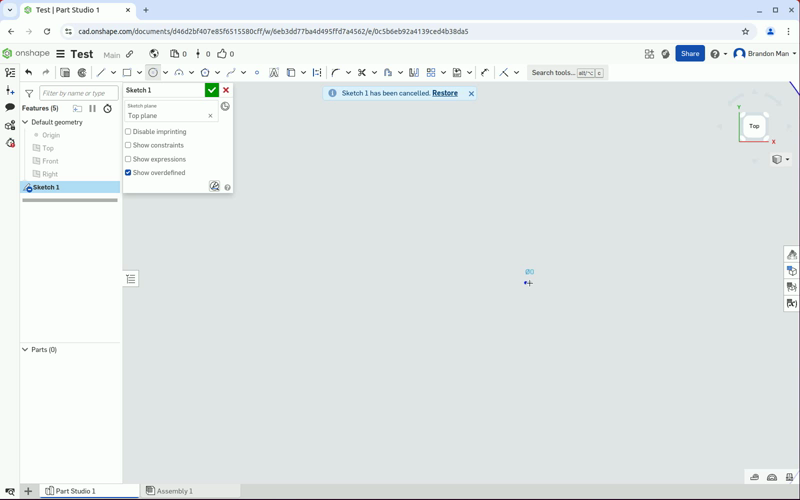
scroll(-6)
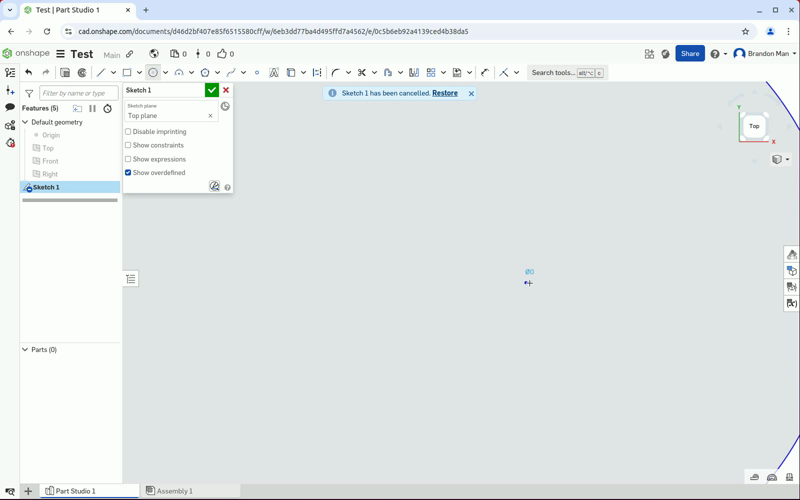
scroll(-6)
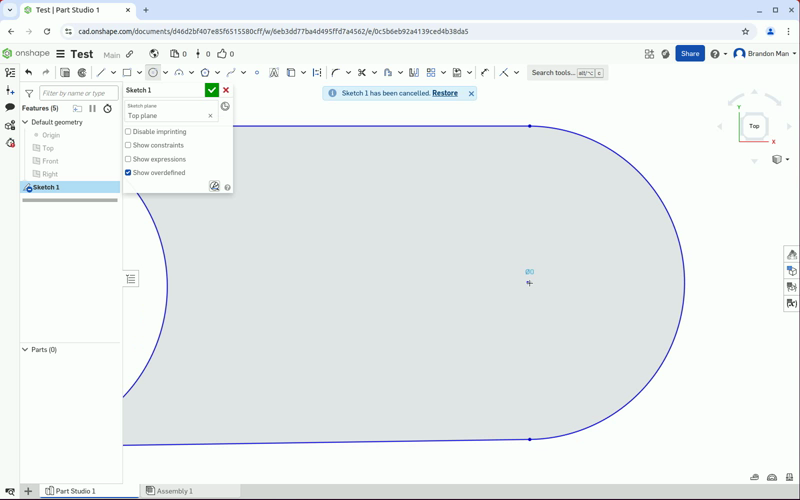
scroll(-6)
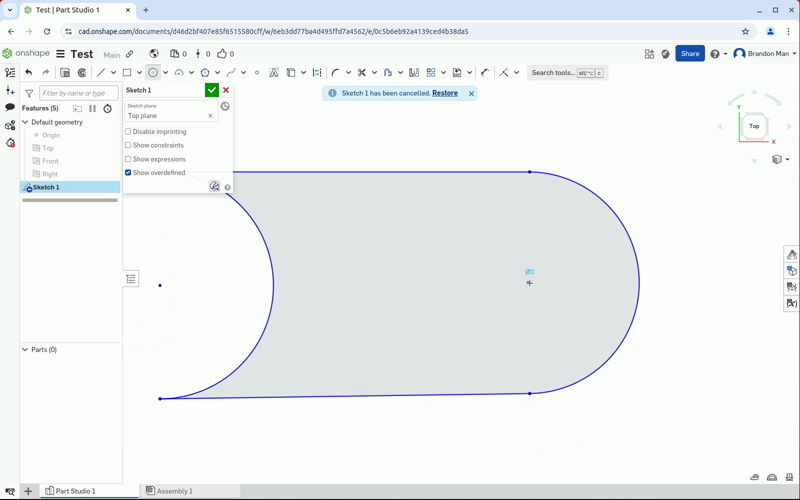
scroll(-6)
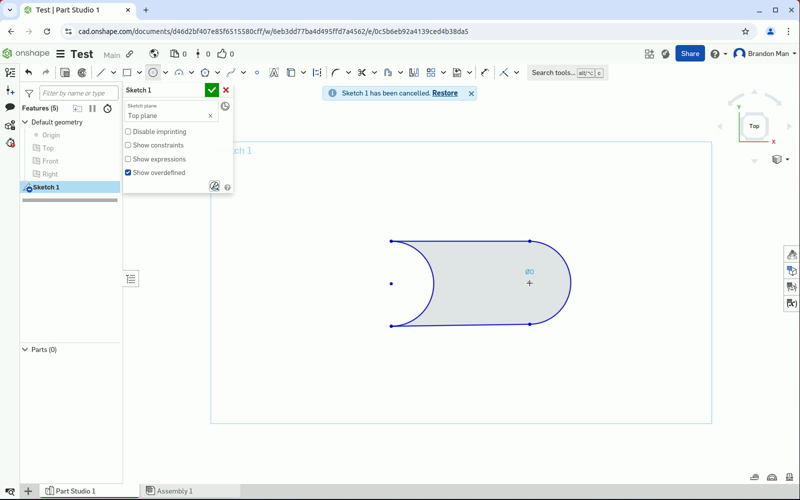
key_up(shift)
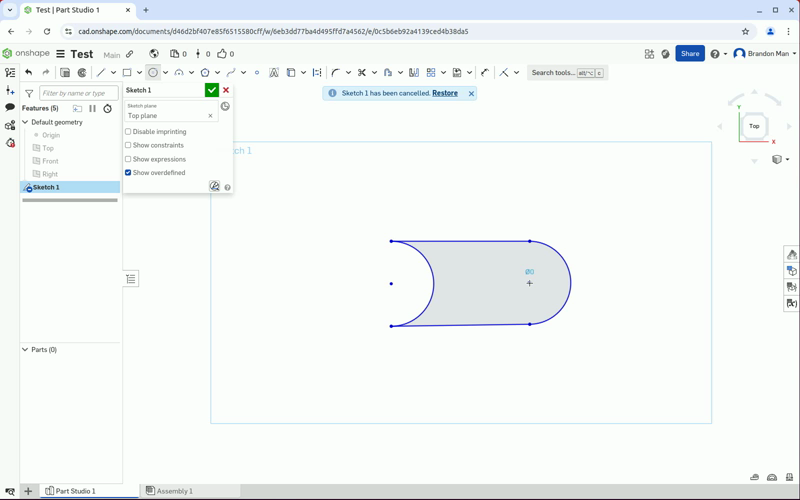
mouse_move(554, 282)
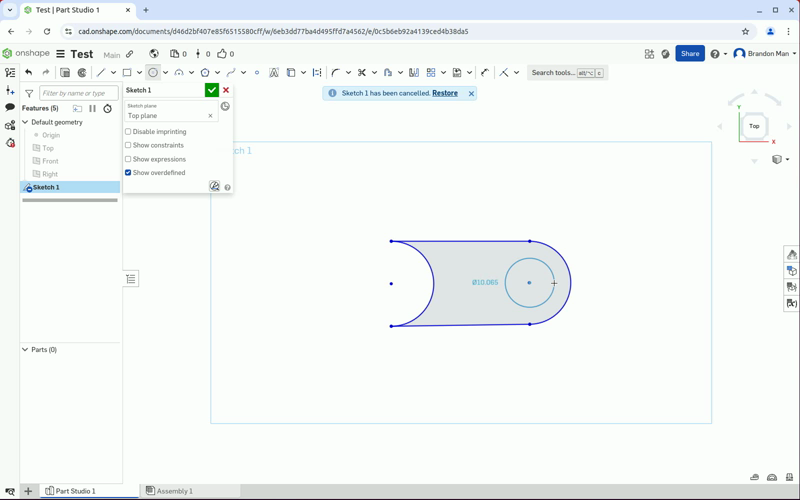
click(554, 282)
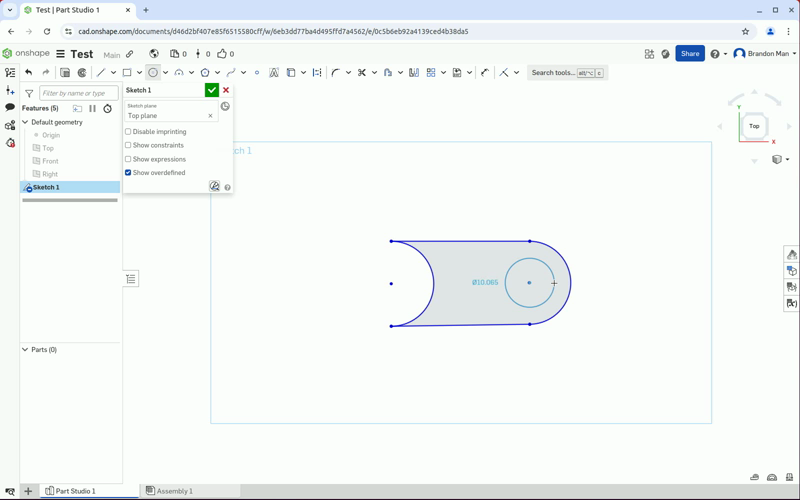
key(esc)
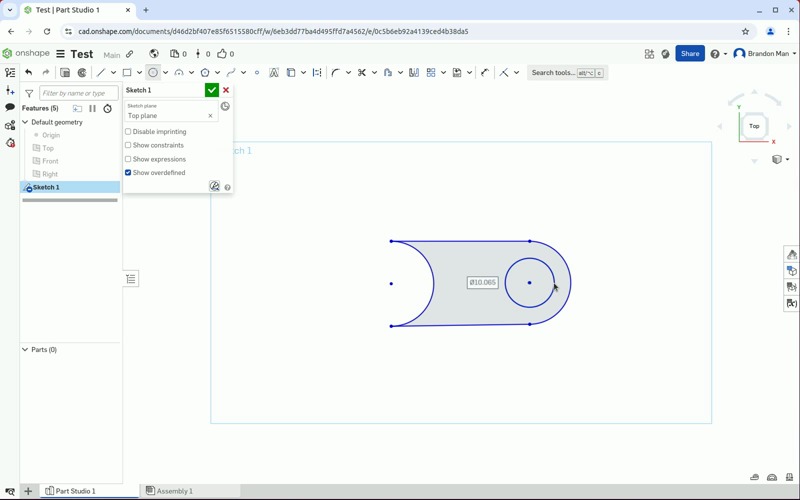
mouse_move(430, 313)
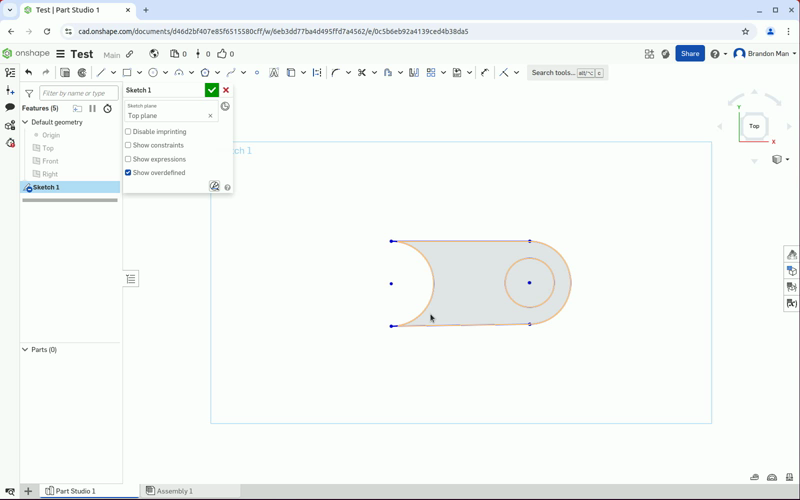
click(430, 313)
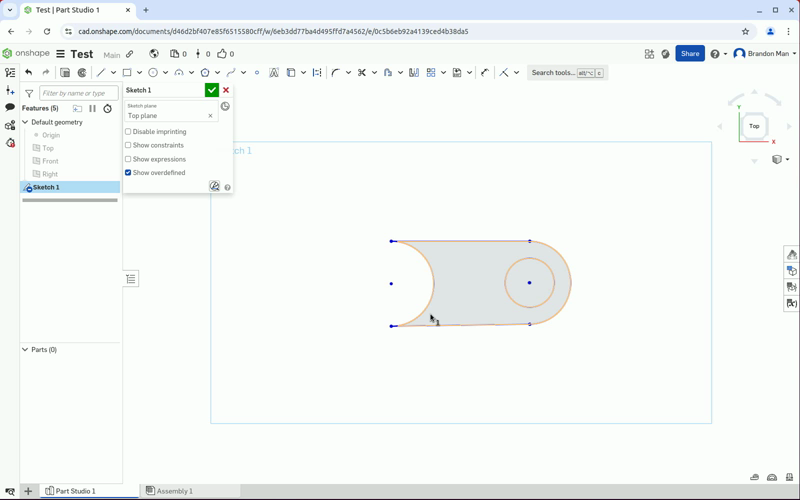
mouse_move(73, 352)
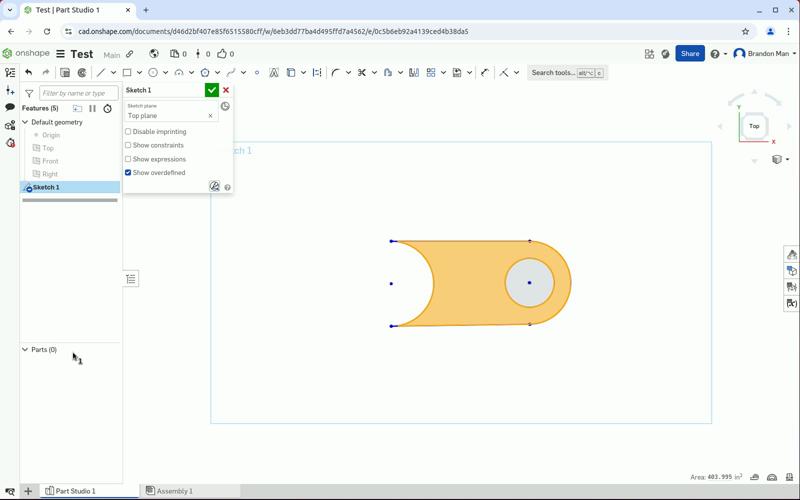
key(shift+y)
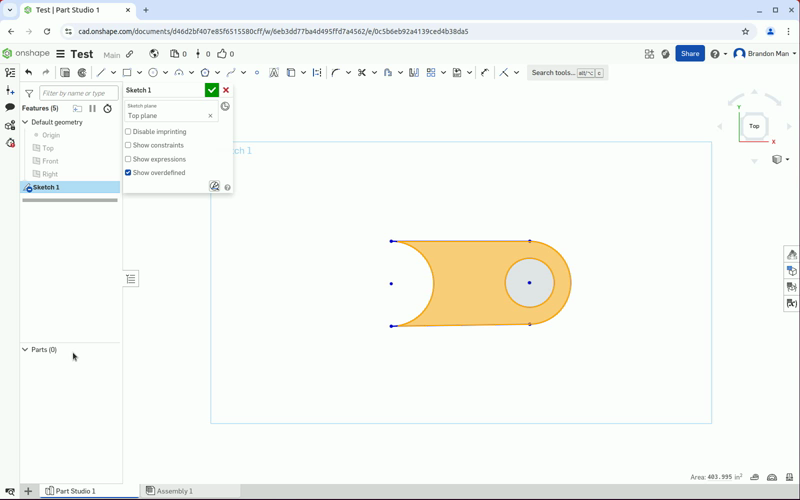
key(shift+e)
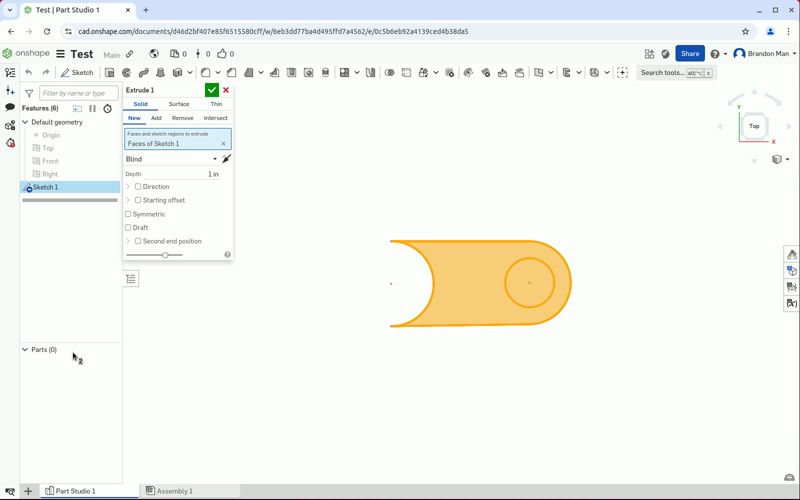
mouse_move(143, 106)
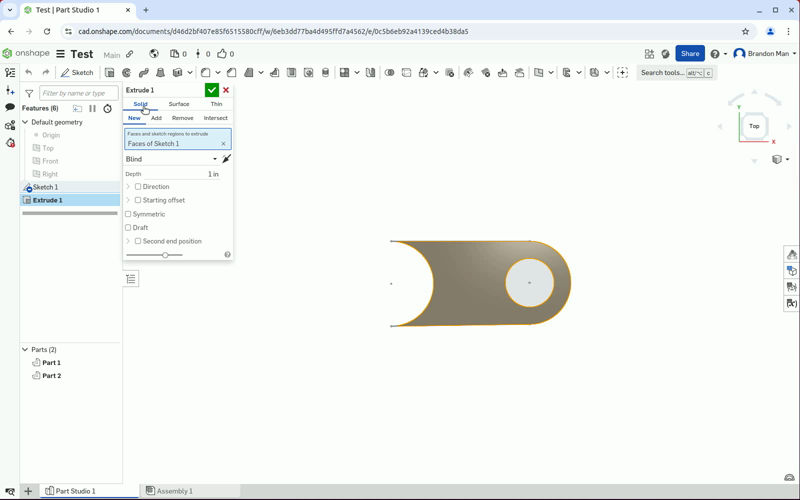
click(143, 106)
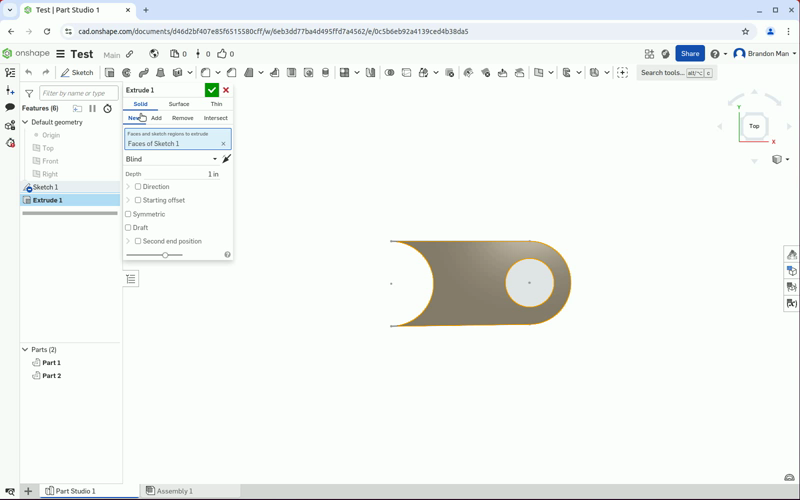
mouse_move(137, 120)
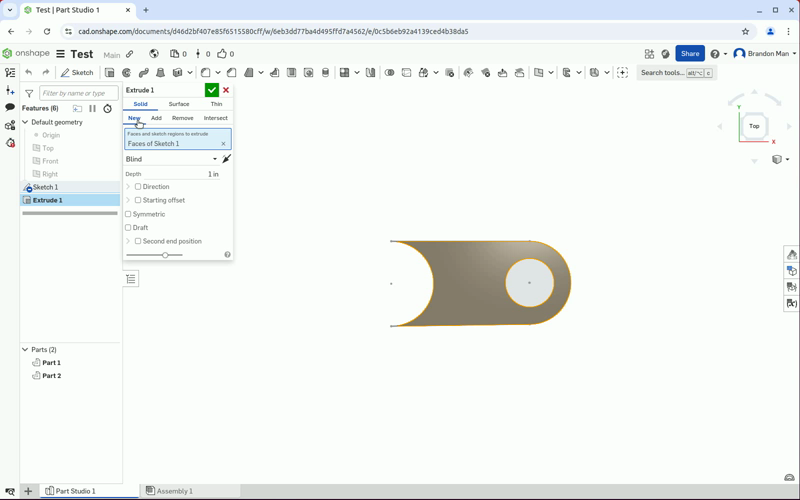
click(137, 120)
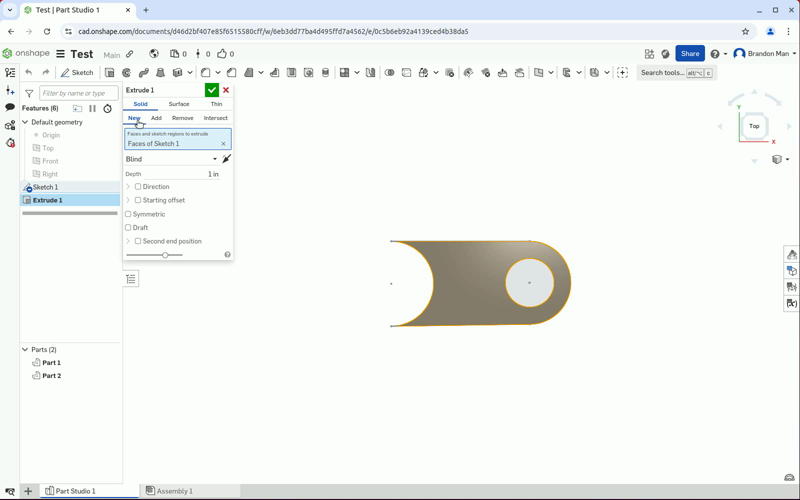
key(tab, 4)
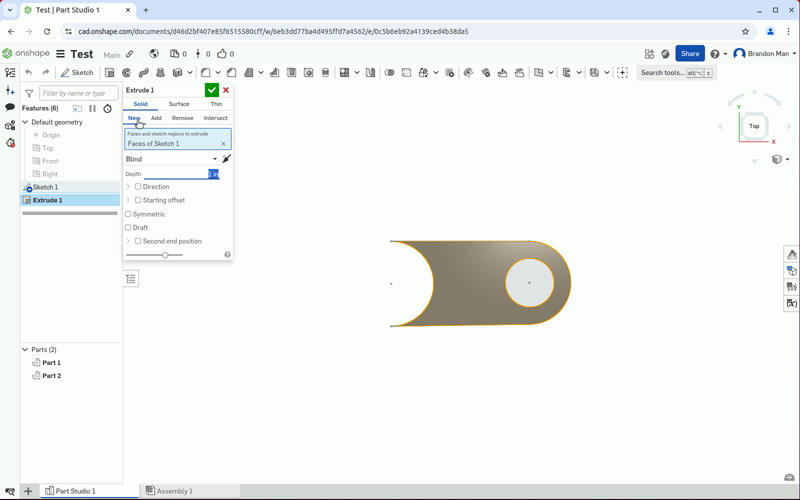
text(7.703)
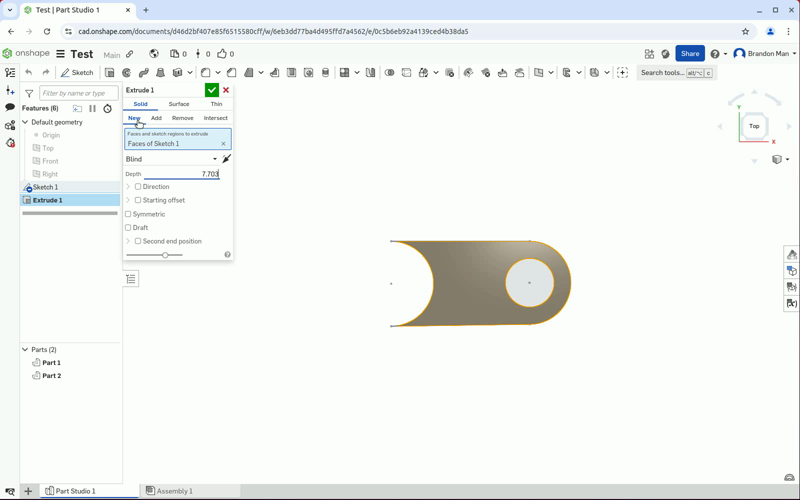
key(enter)
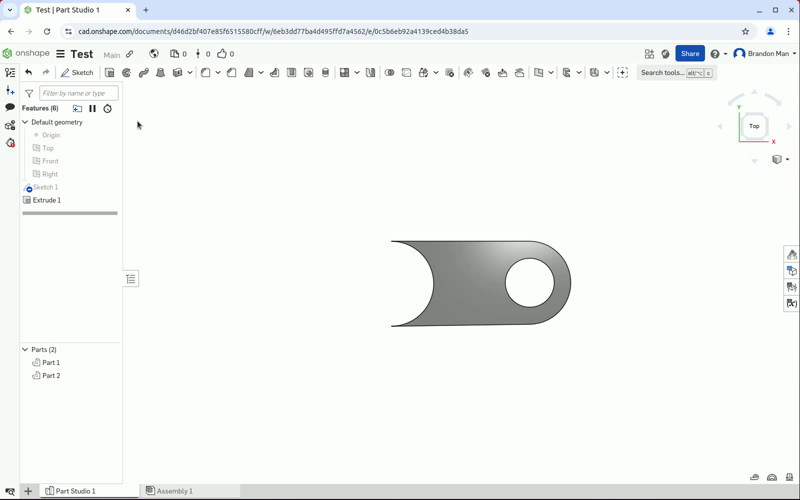
key(shift+h)
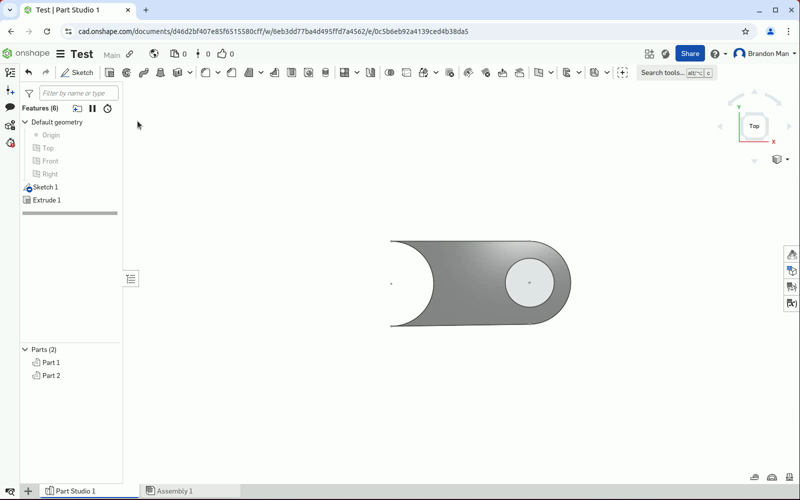
key(shift+h)
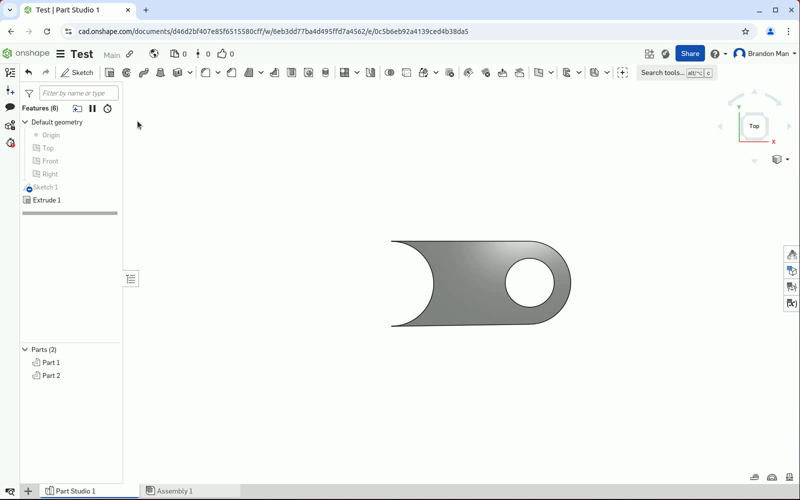
mouse_move(73, 189)
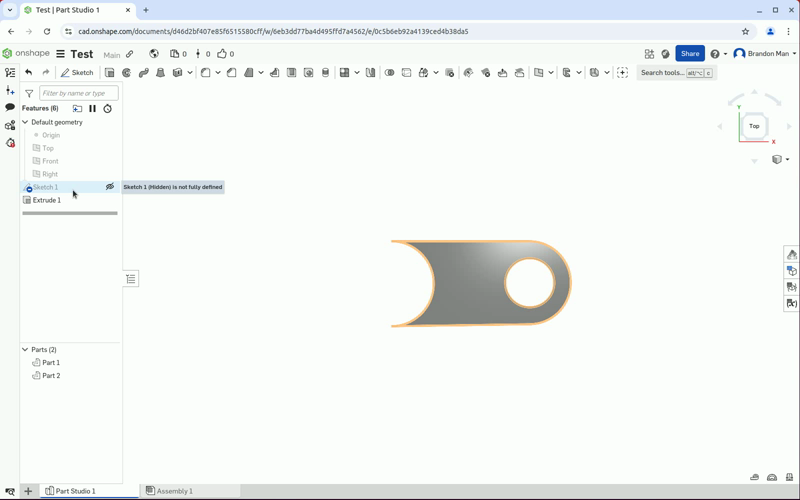
click(73, 189)
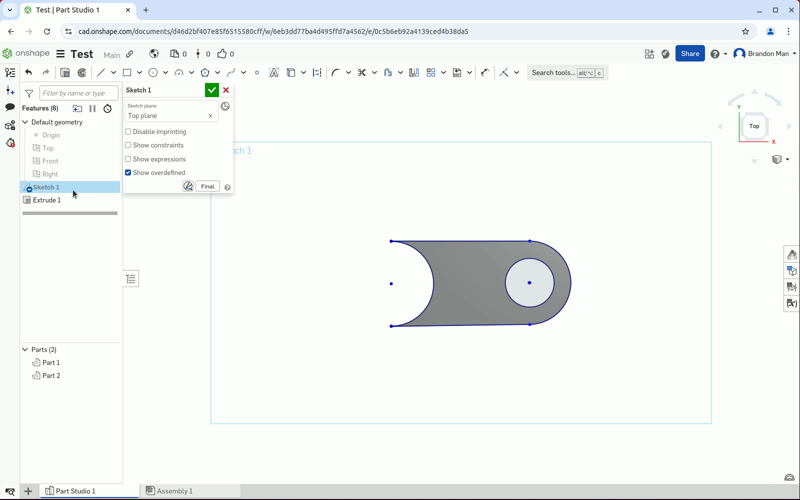
mouse_move(229, 92)
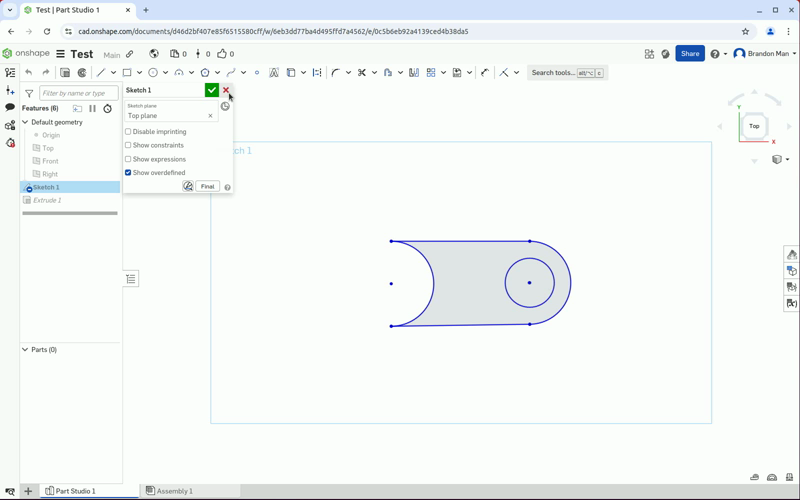
click(229, 92)
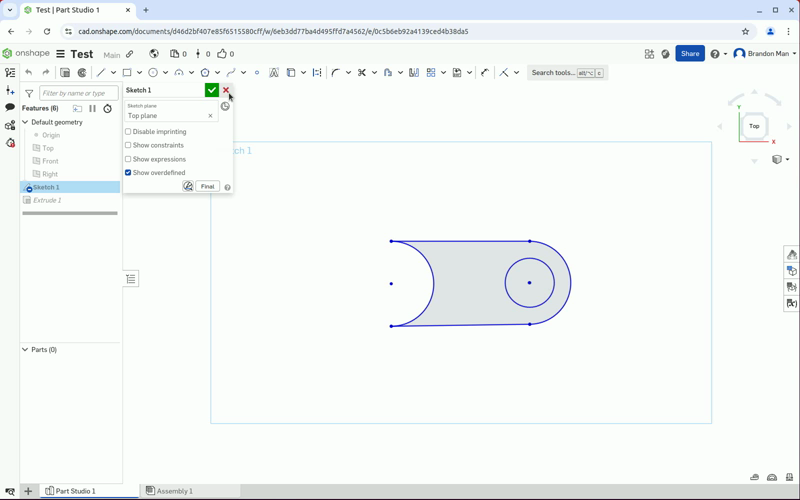
key(shift+s)
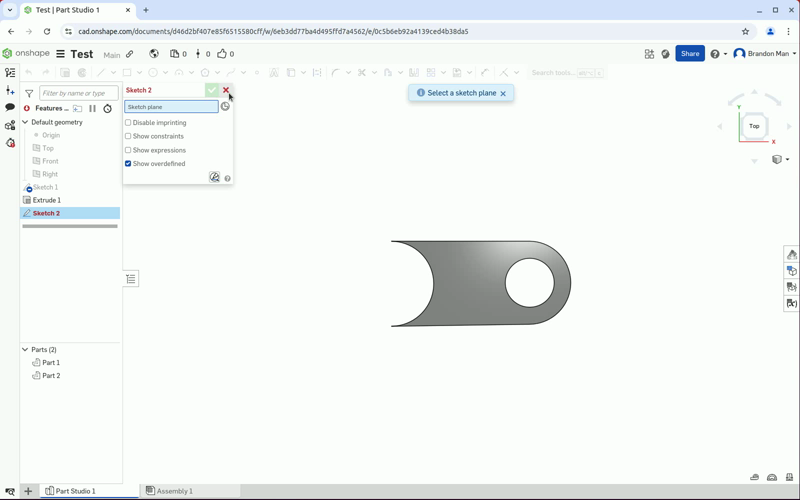
mouse_move(73, 150)
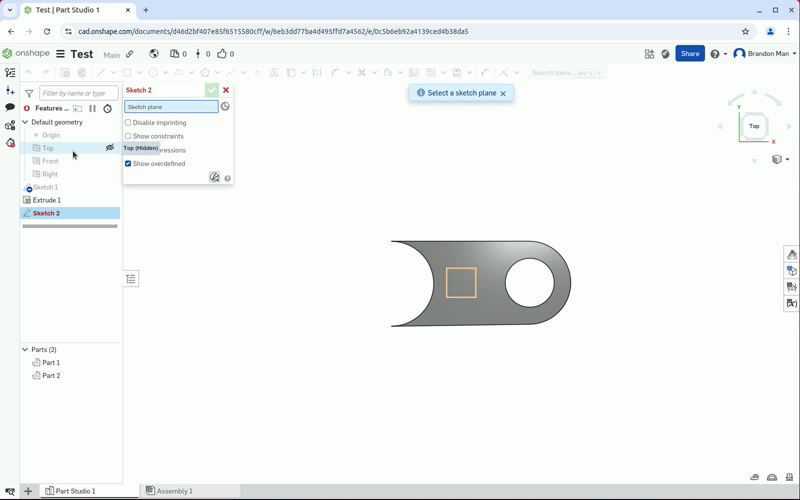
click(73, 150)
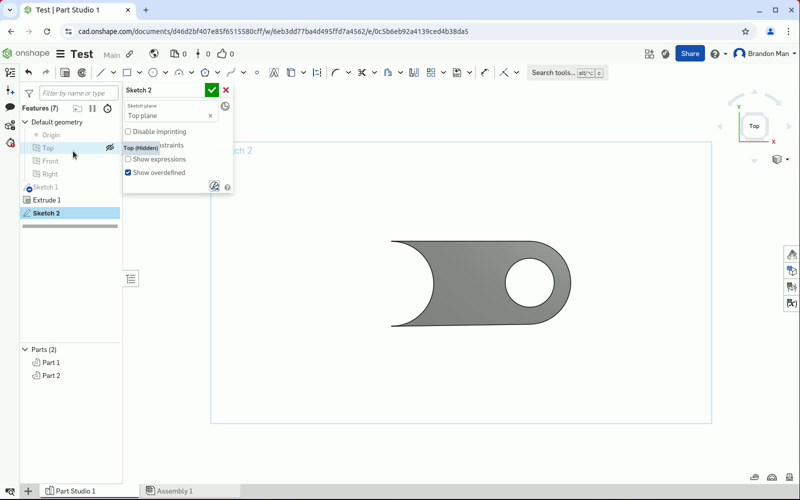
mouse_move(73, 352)
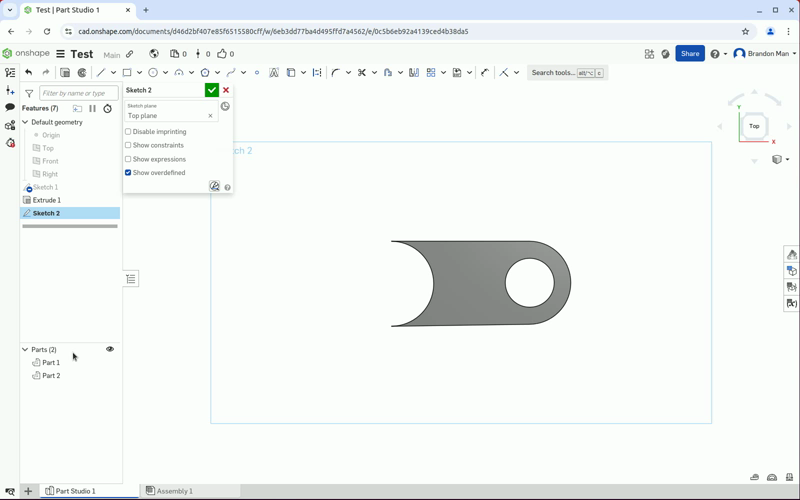
key(y)
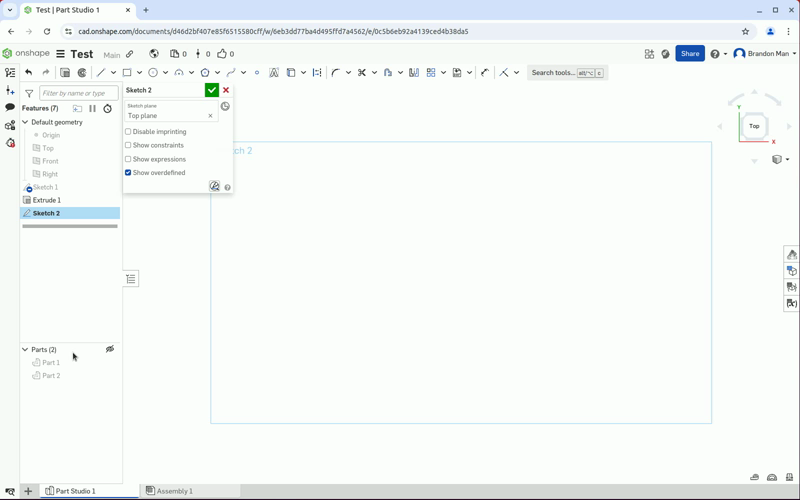
key(c)
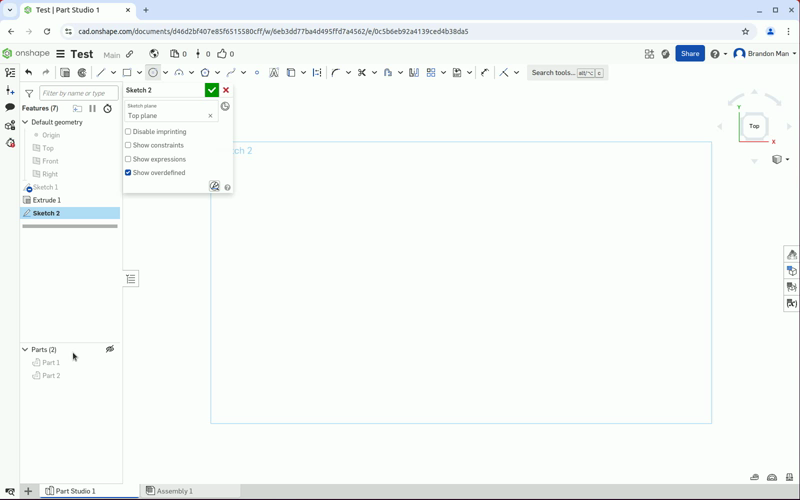
key_down(shift)
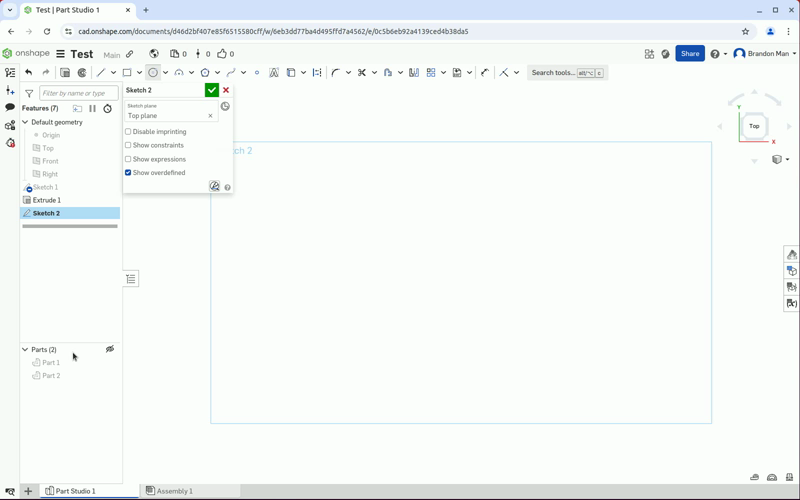
mouse_move(392, 282)
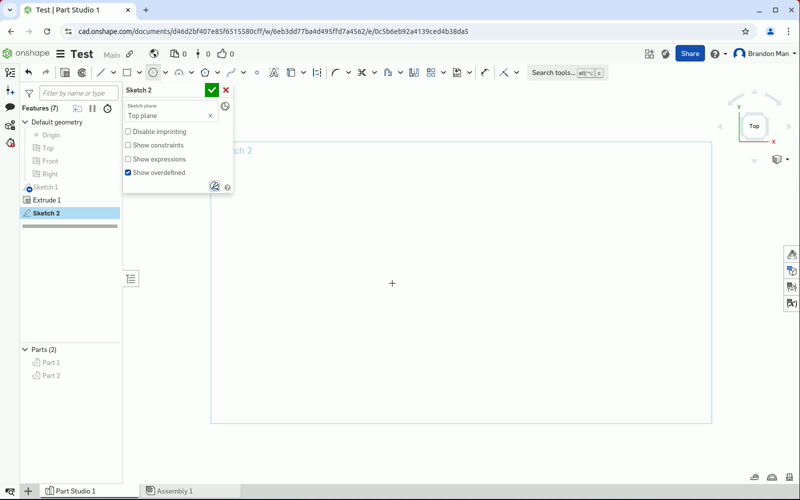
click(392, 282)
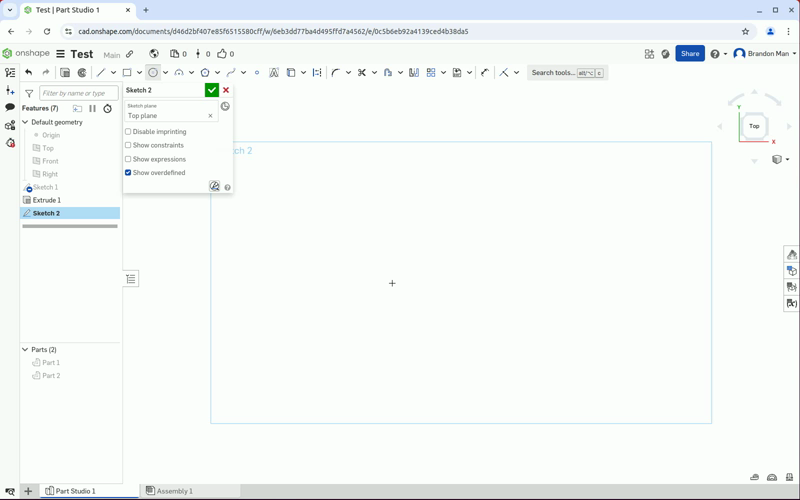
key_up(shift)
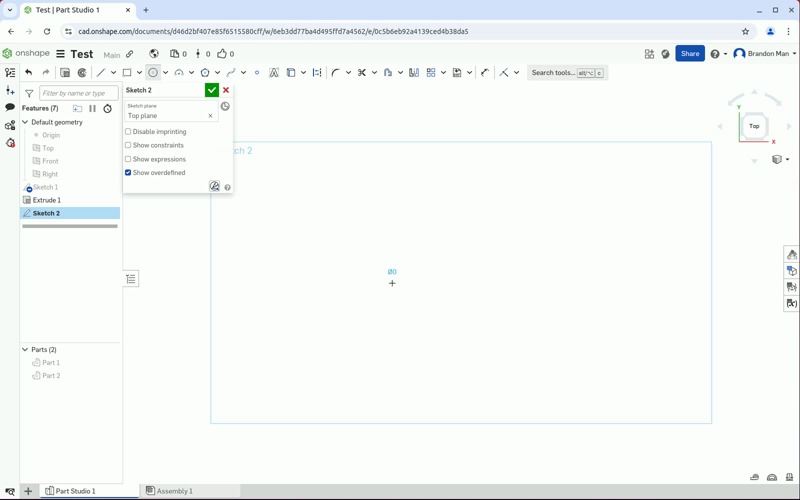
mouse_move(435, 282)
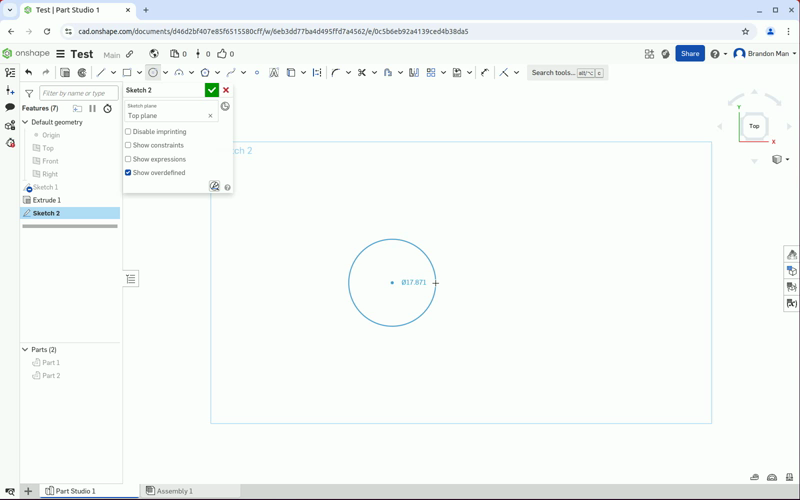
click(435, 282)
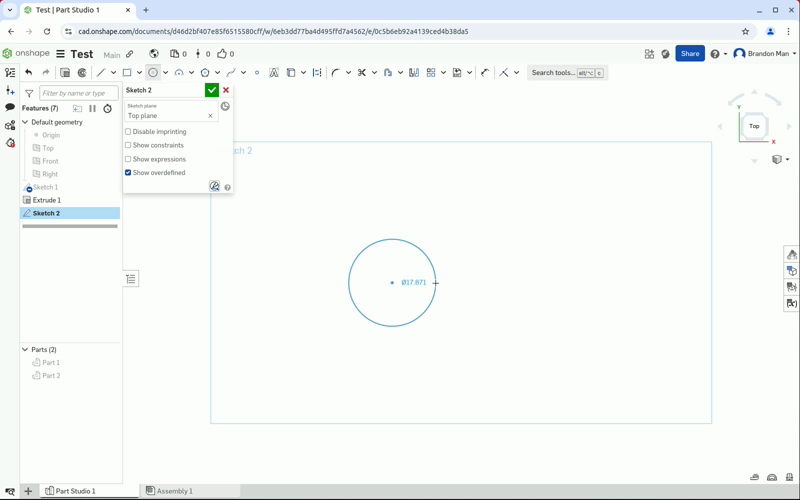
key(esc)
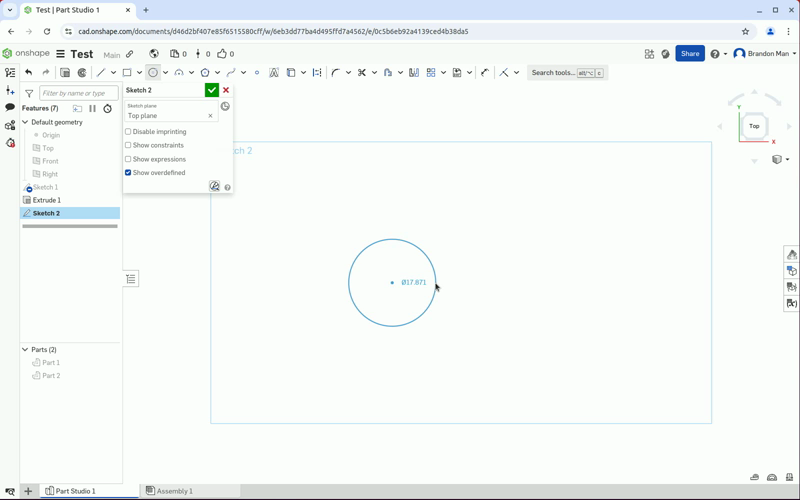
key(c)
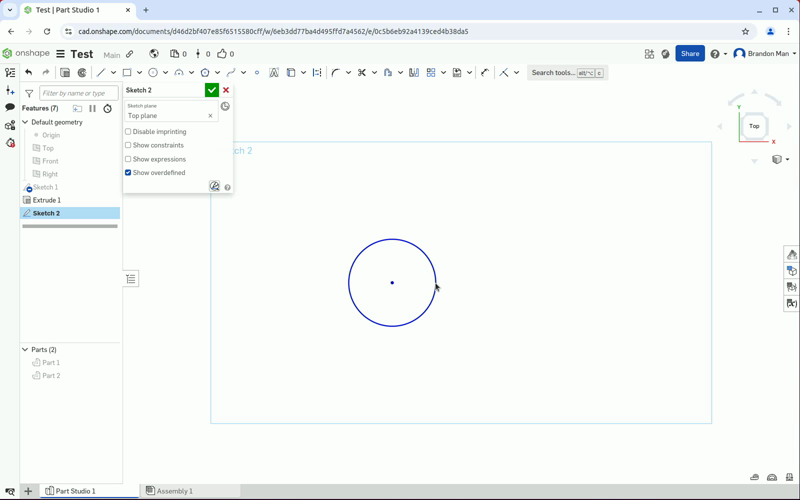
key_down(shift)
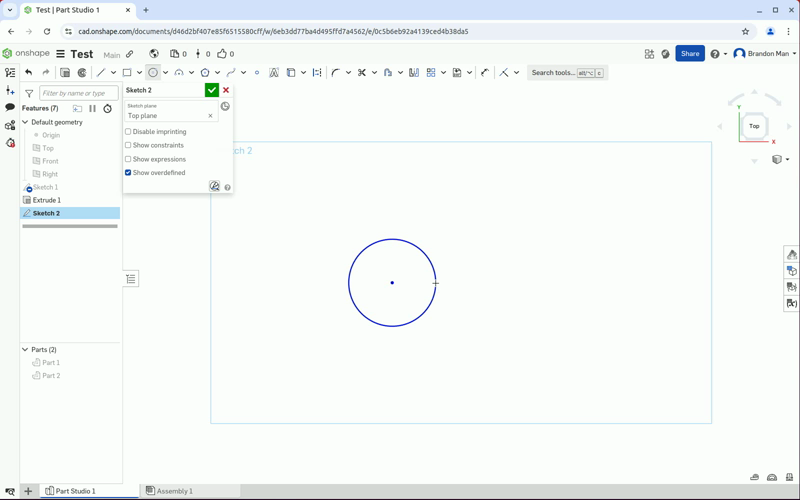
mouse_move(392, 282)
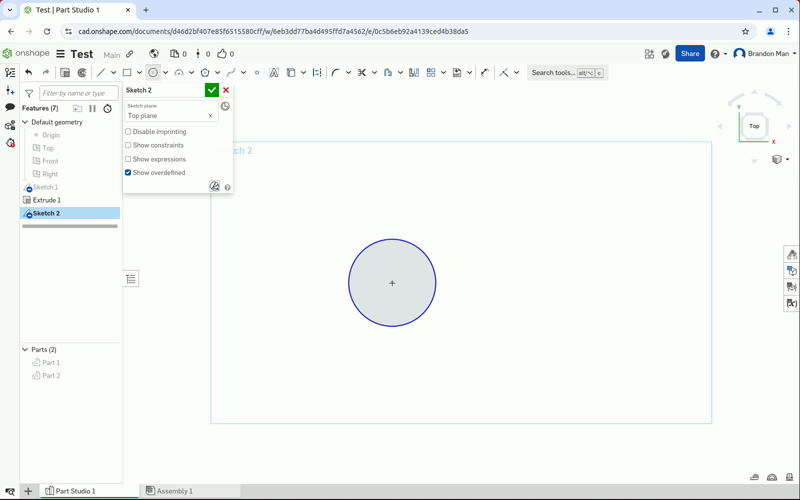
click(392, 282)
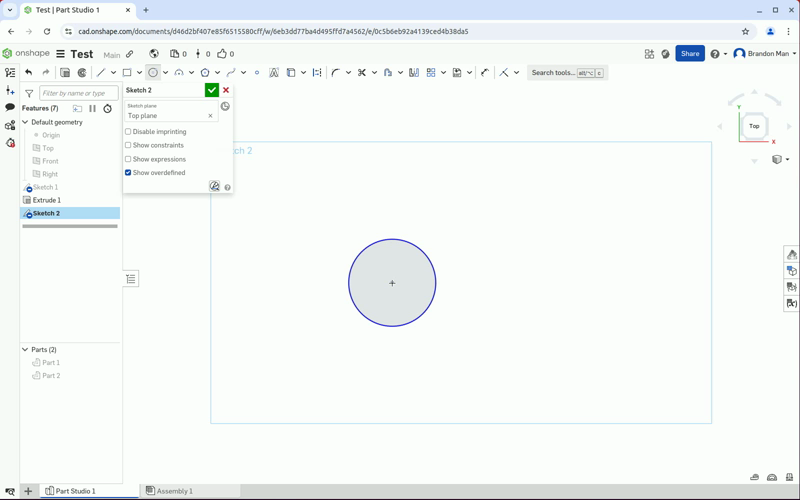
key_up(shift)
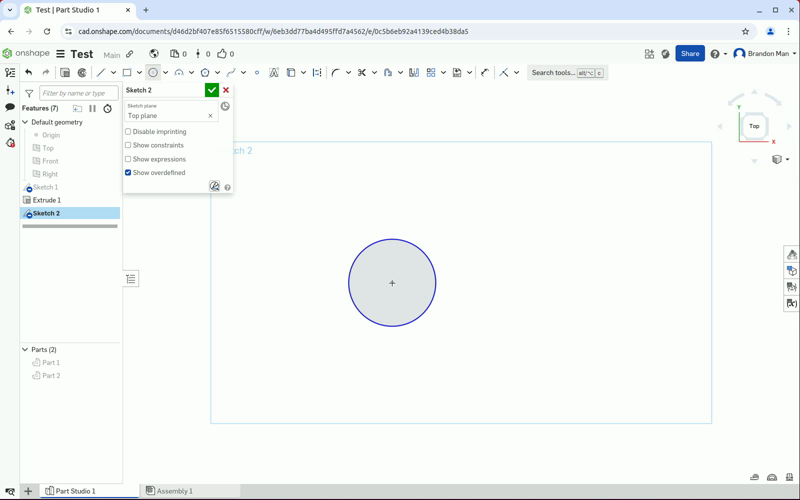
mouse_move(415, 282)
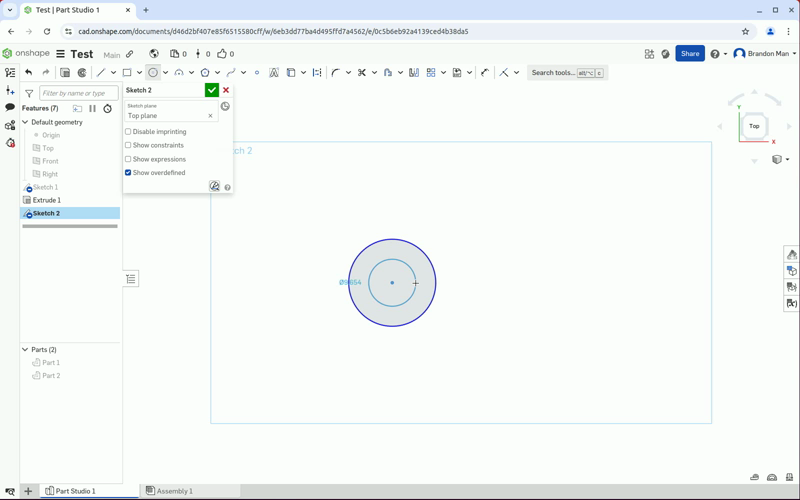
click(415, 282)
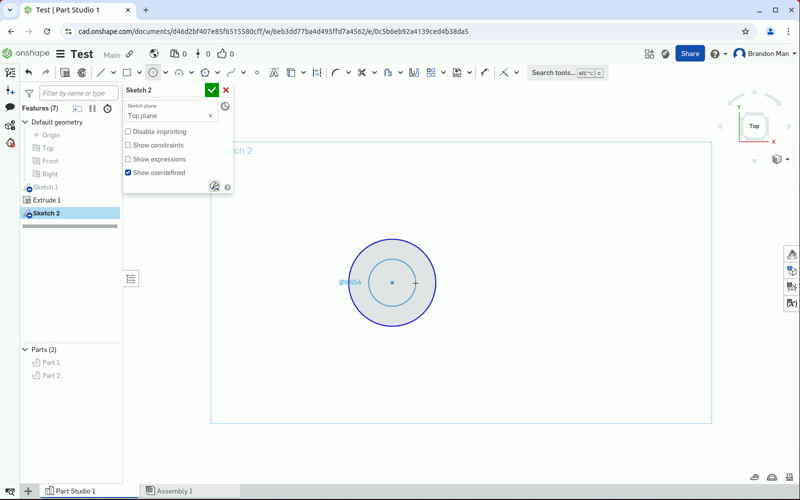
key(esc)
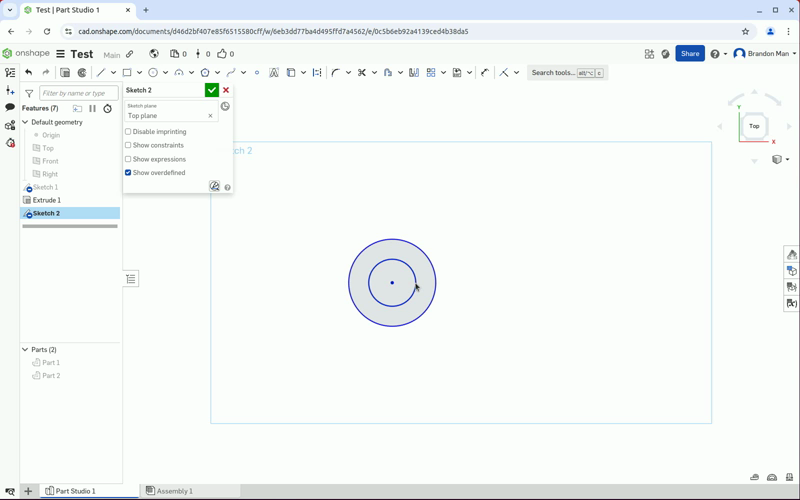
mouse_move(416, 306)
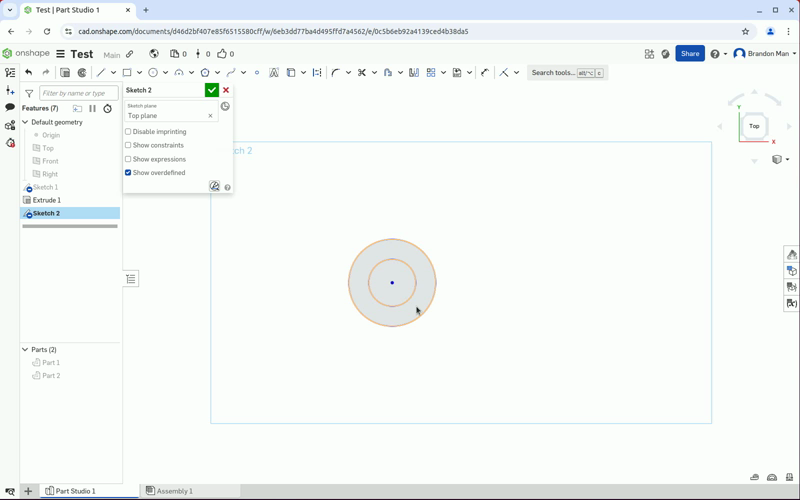
click(416, 306)
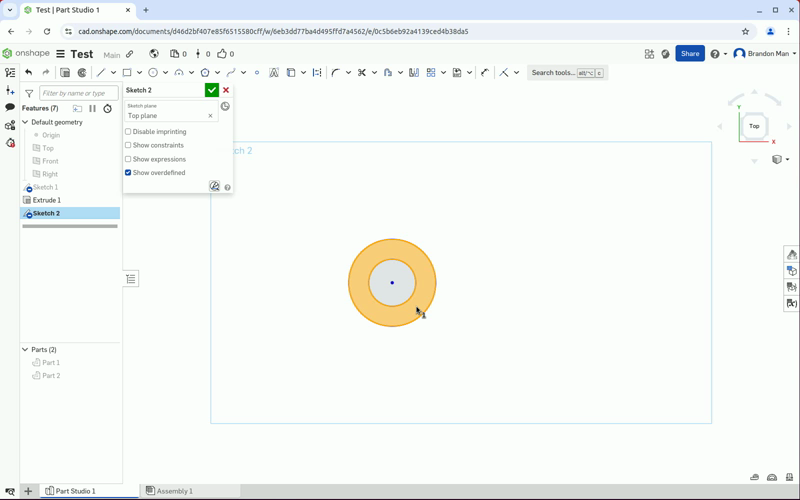
mouse_move(73, 352)
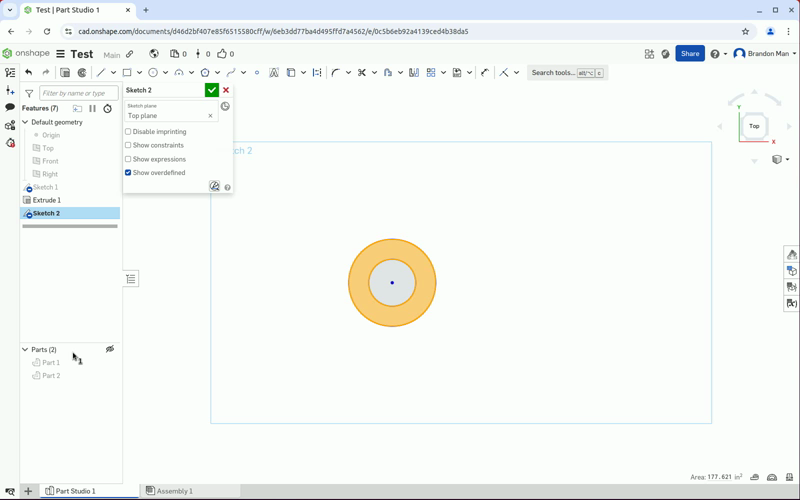
key(shift+y)
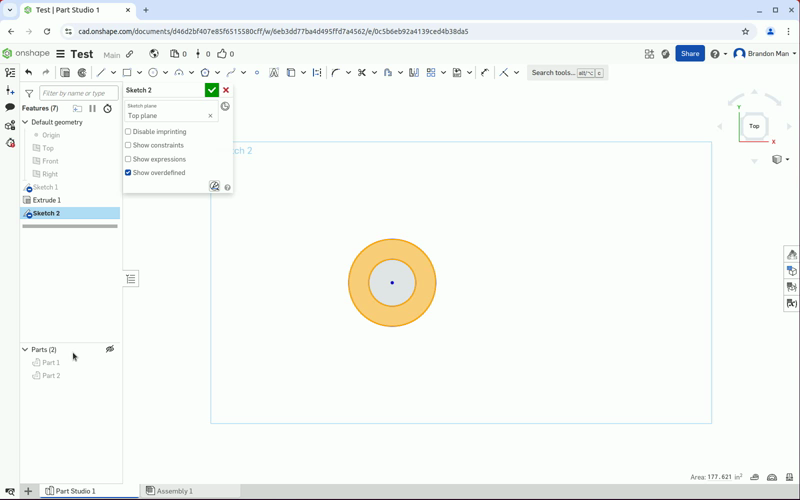
key(shift+e)
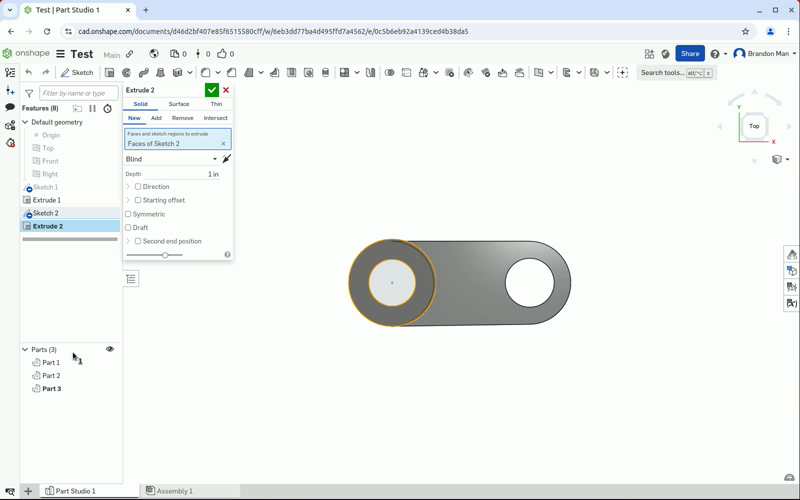
mouse_move(143, 106)
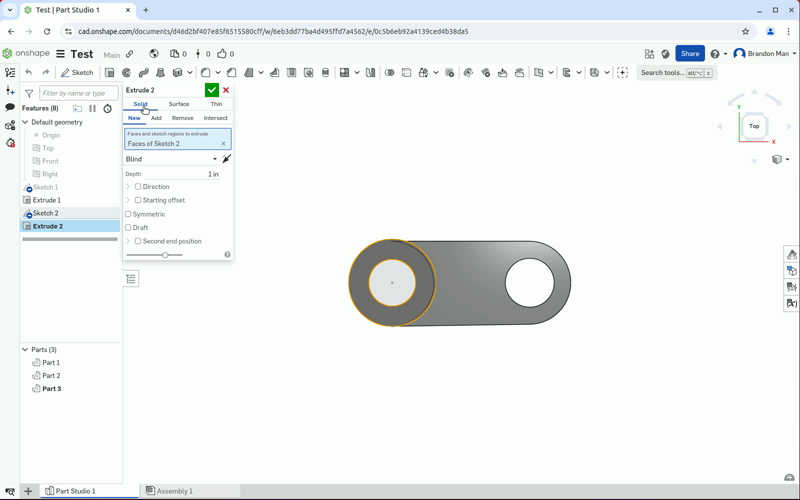
click(143, 106)
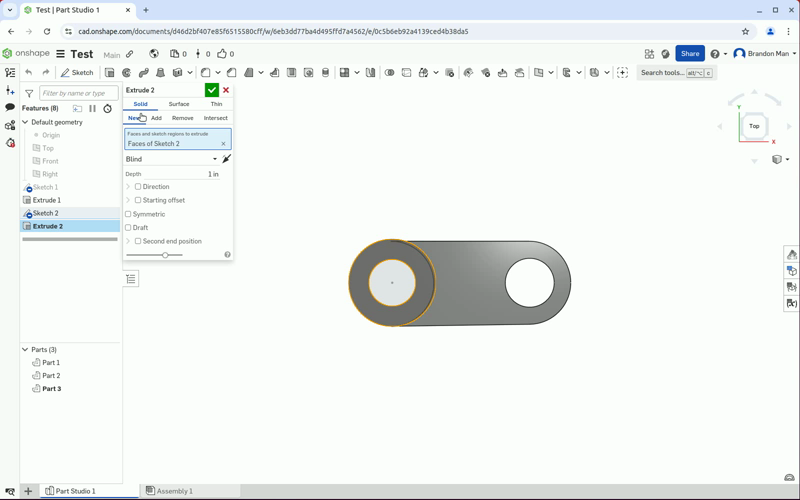
mouse_move(137, 120)
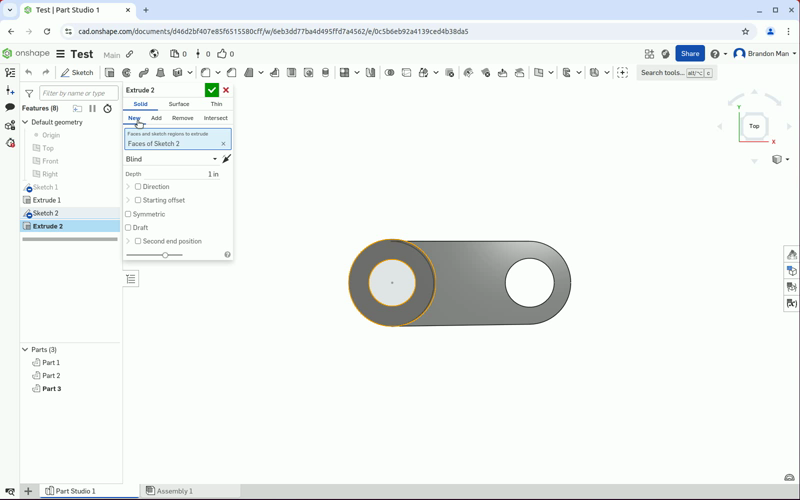
click(137, 120)
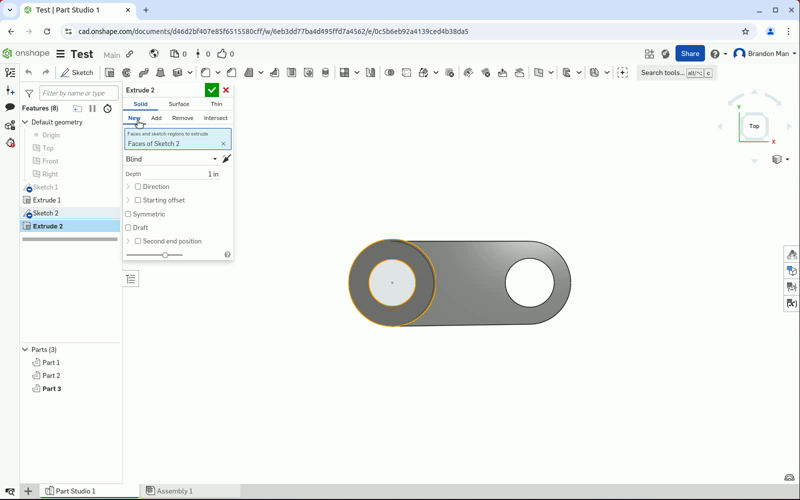
key(tab, 4)
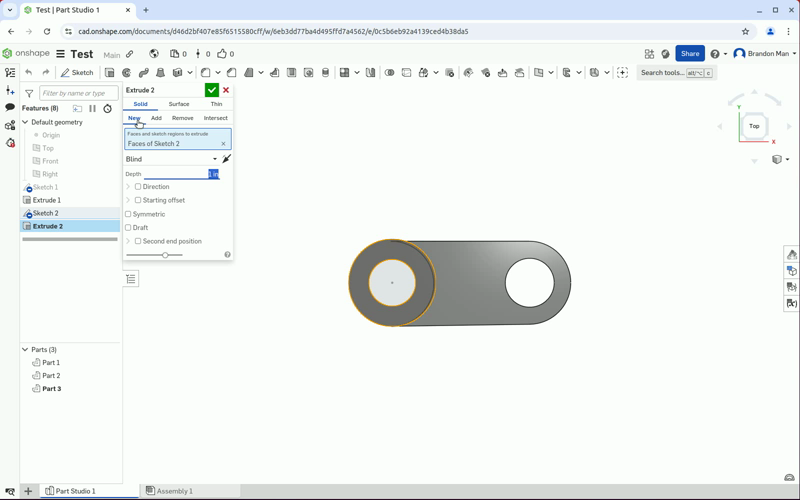
text(7.703)
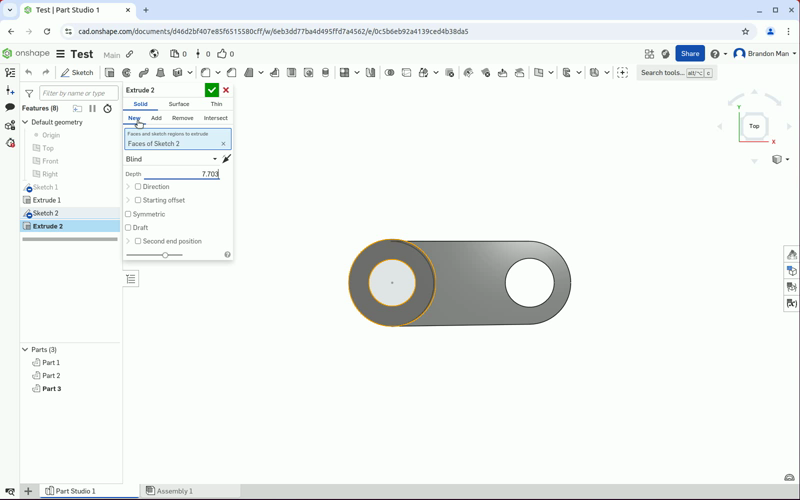
key(enter)
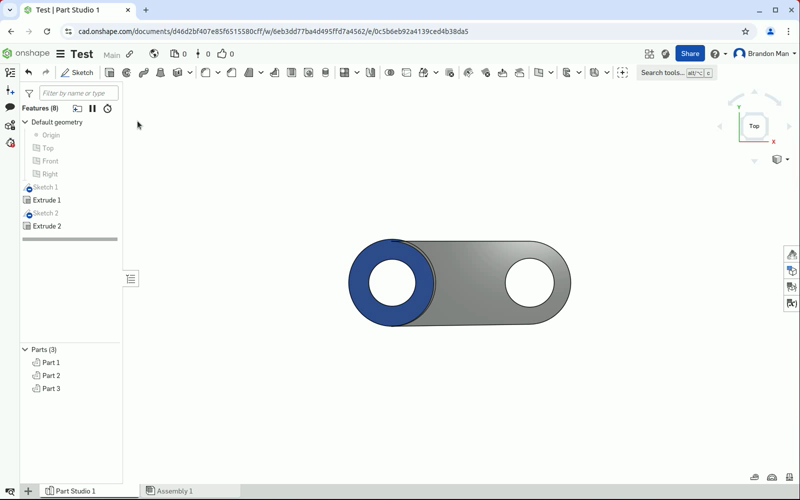
key(shift+h)
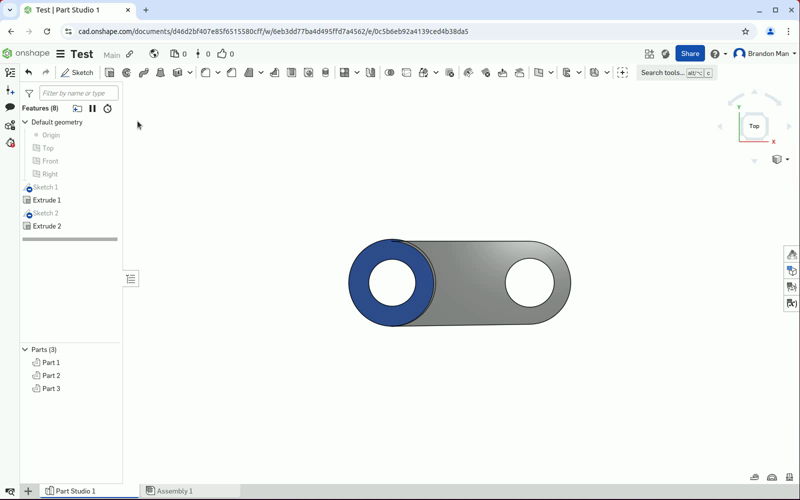
key(shift+h)
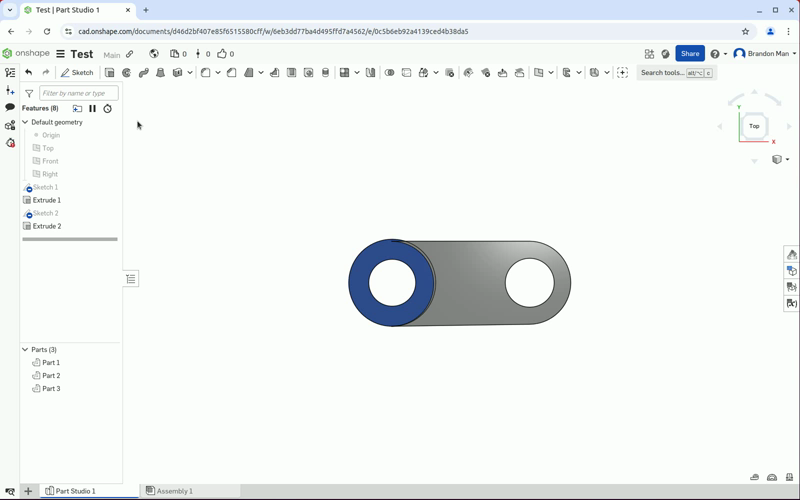
mouse_move(73, 189)
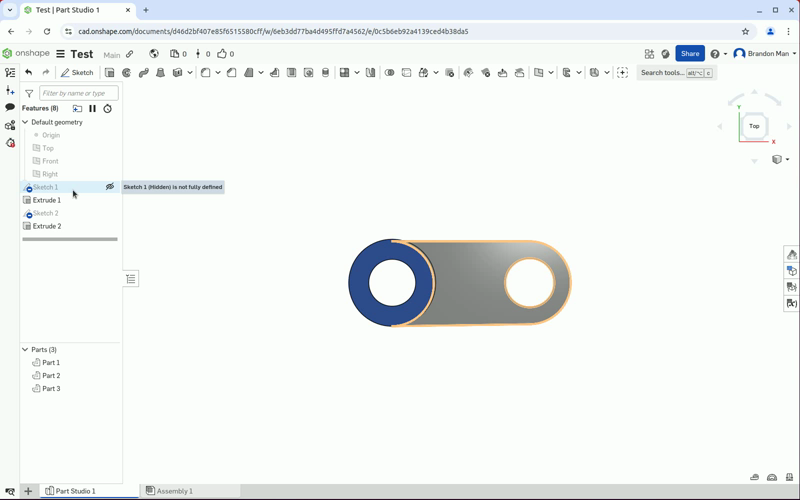
click(73, 189)
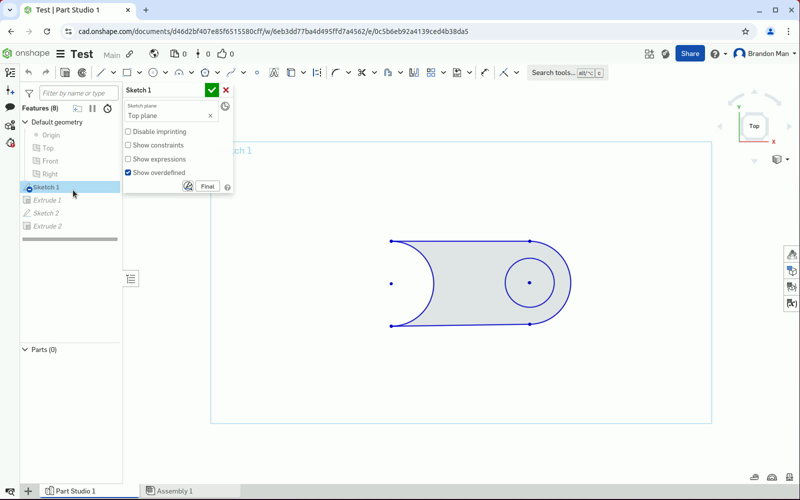
mouse_move(229, 92)
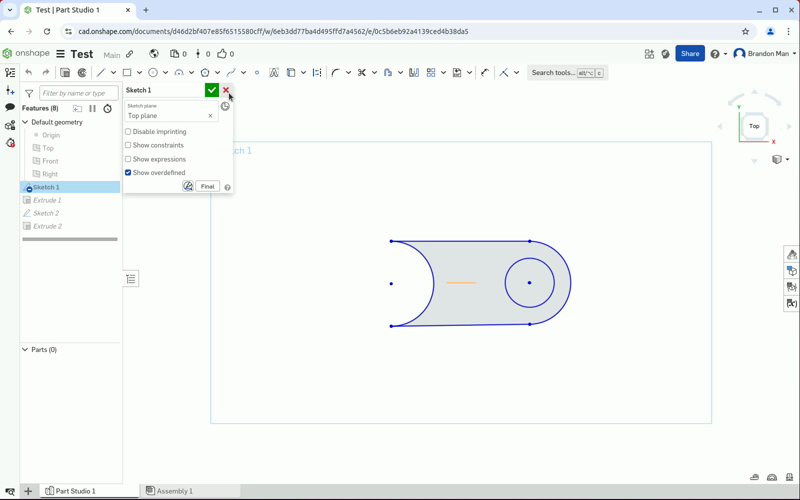
click(229, 92)
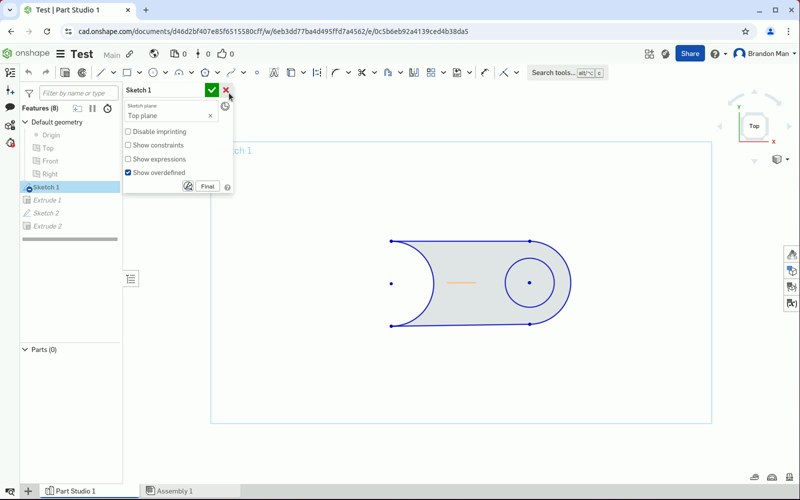
key(shift+s)
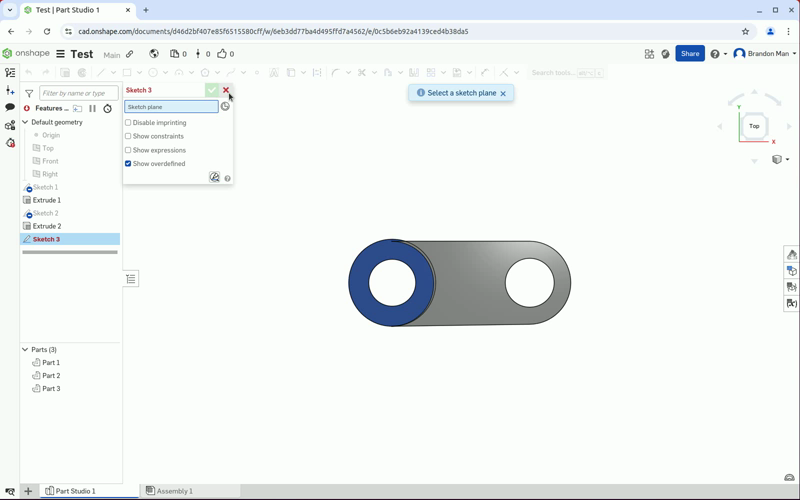
mouse_move(73, 150)
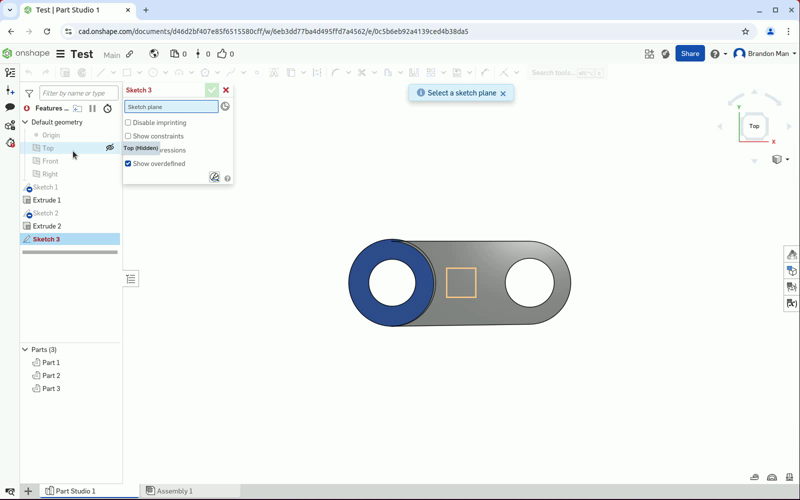
click(73, 150)
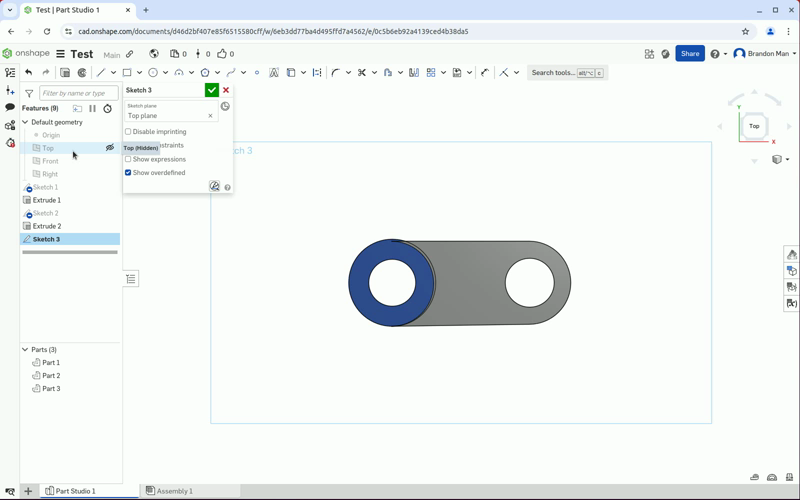
mouse_move(73, 352)
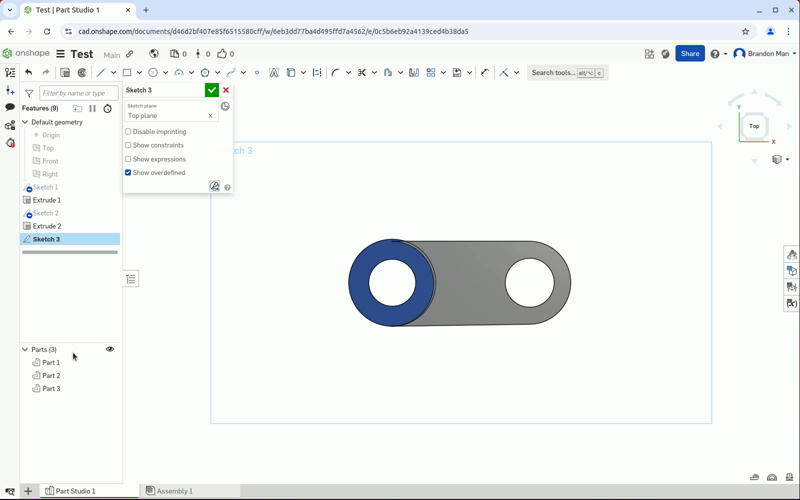
key(y)
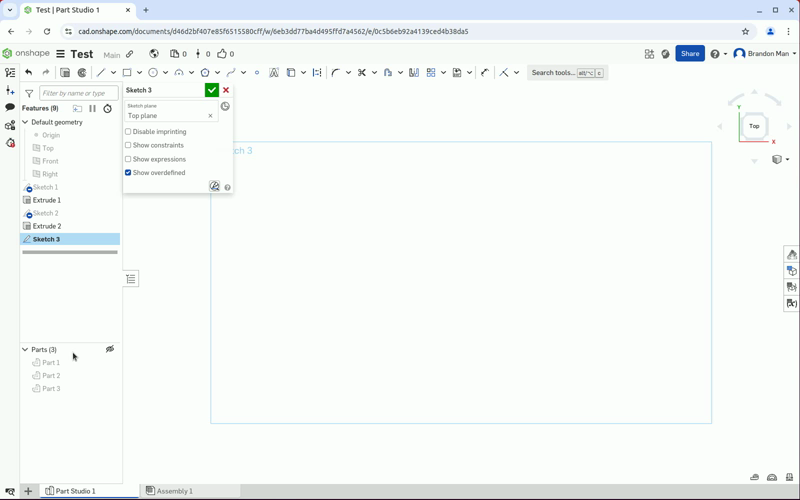
key(c)
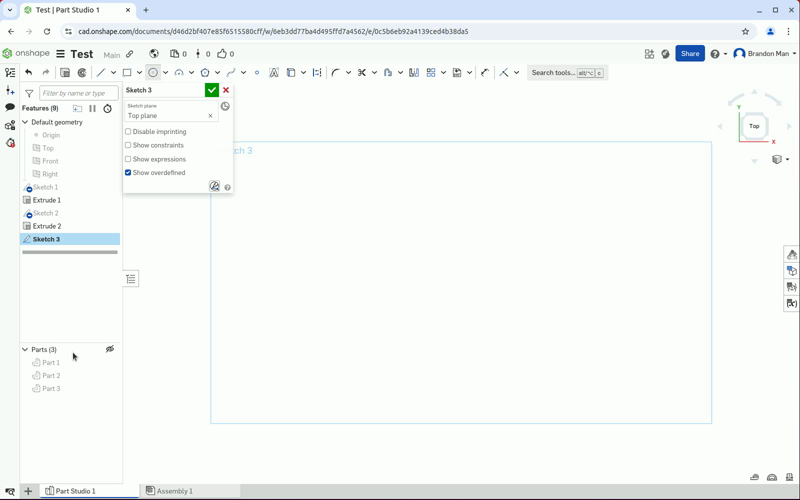
key_down(shift)
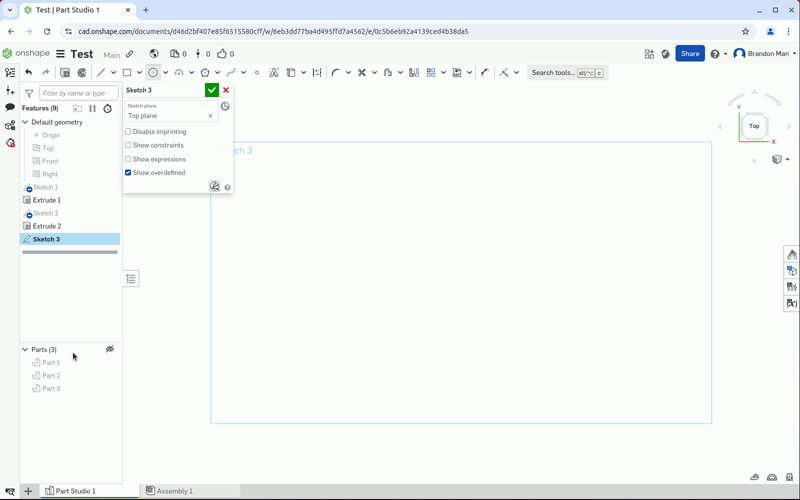
mouse_move(392, 282)
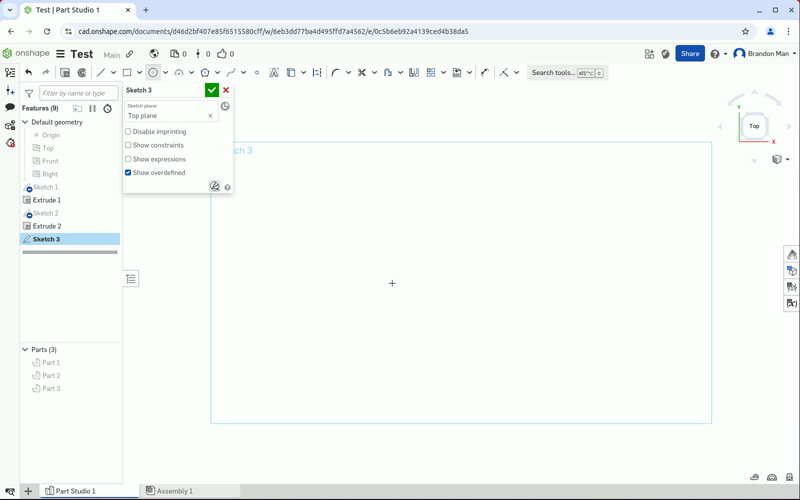
click(392, 282)
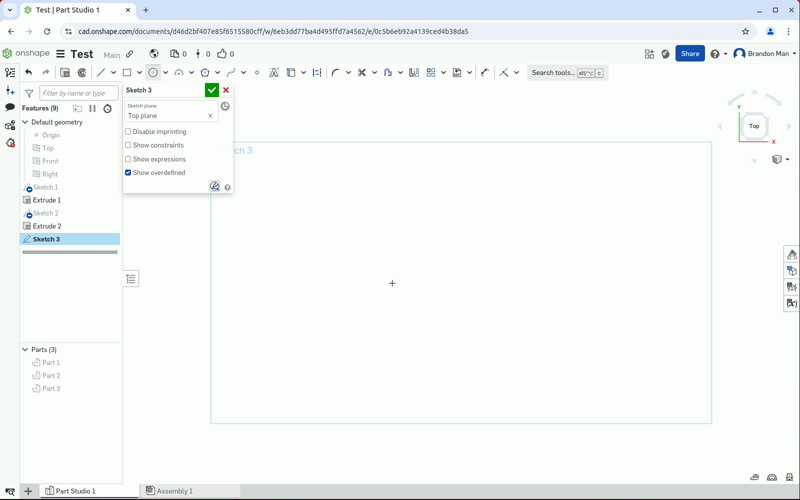
key_up(shift)
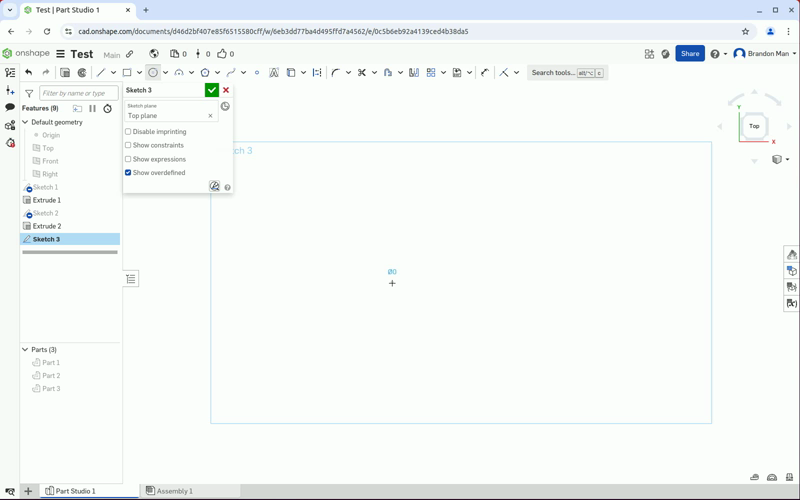
mouse_move(435, 282)
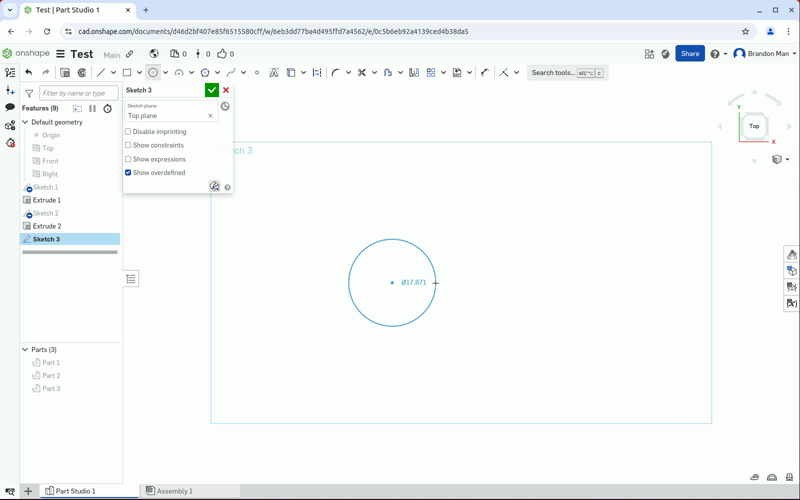
click(435, 282)
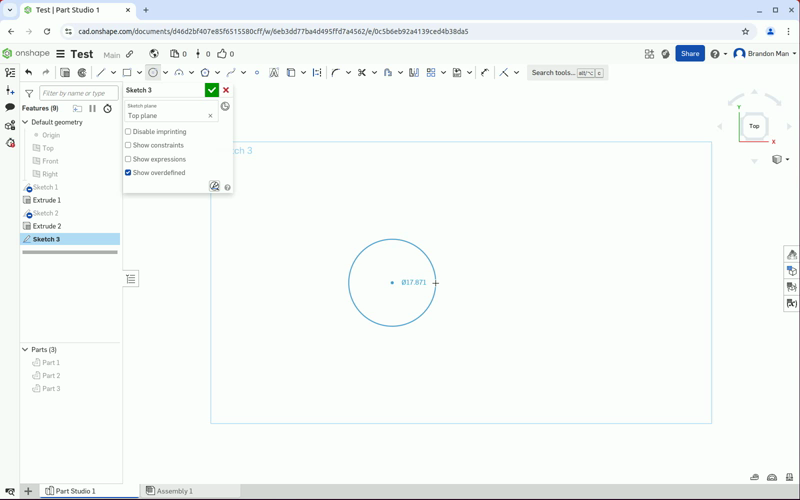
key(esc)
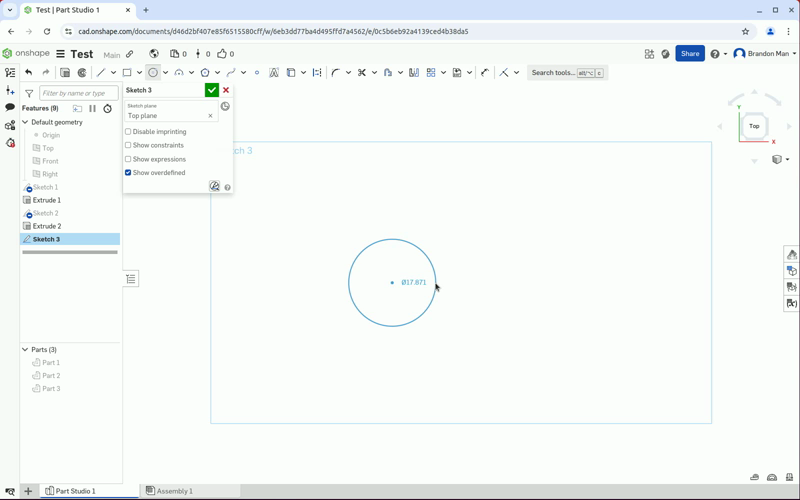
key(c)
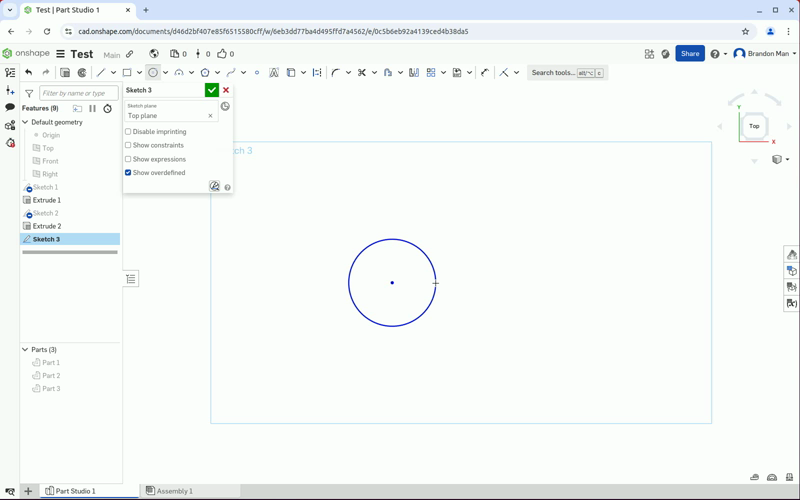
key_down(shift)
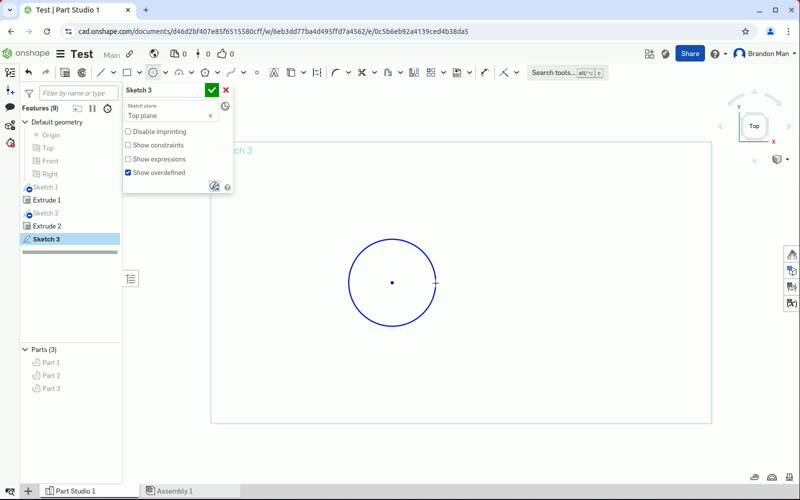
mouse_move(392, 282)
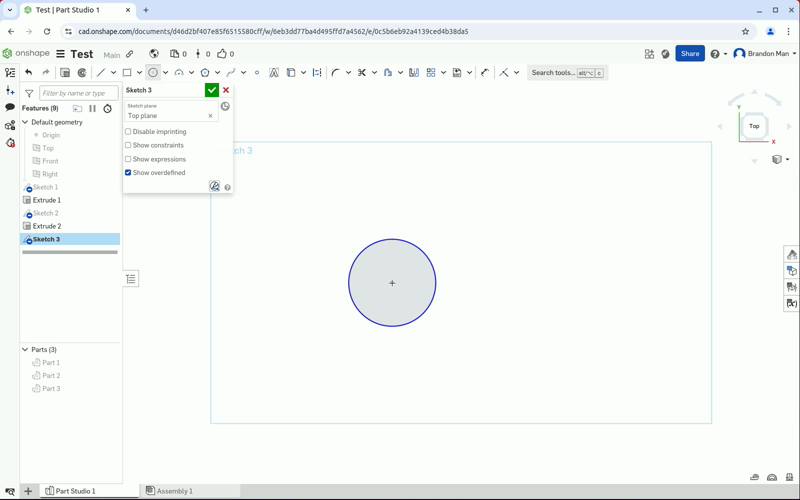
click(392, 282)
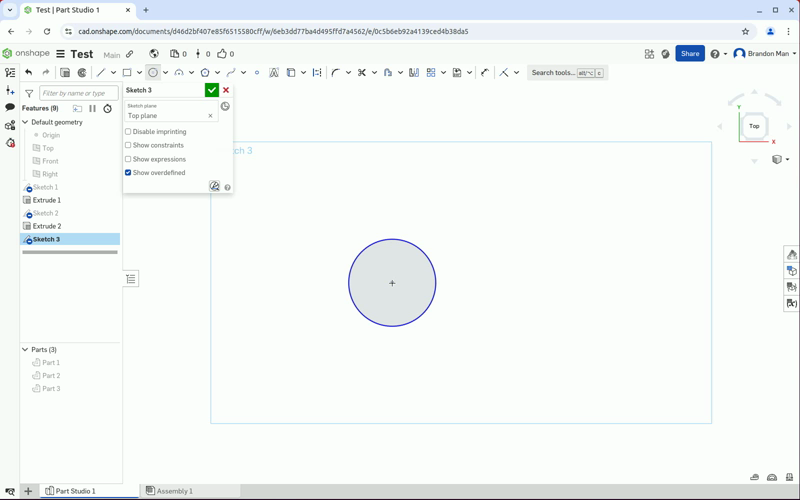
key_up(shift)
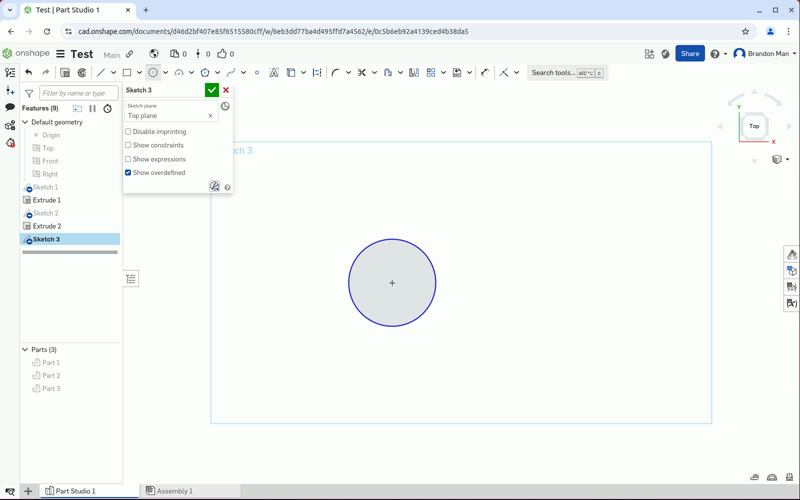
mouse_move(415, 282)
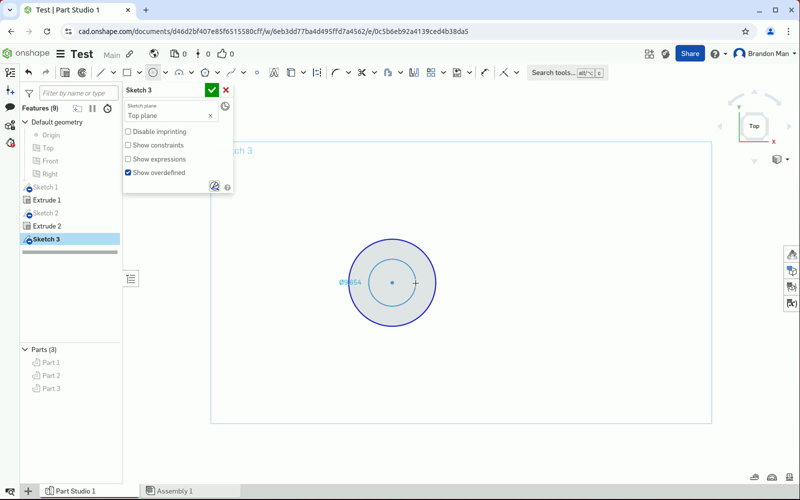
click(415, 282)
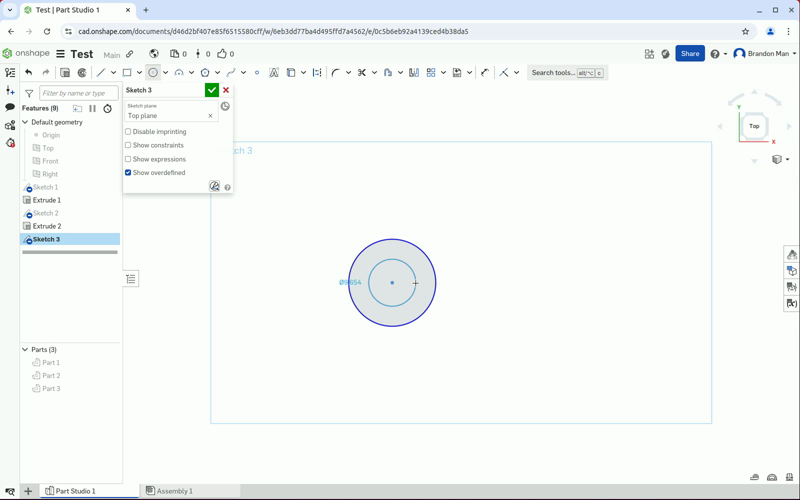
key(esc)
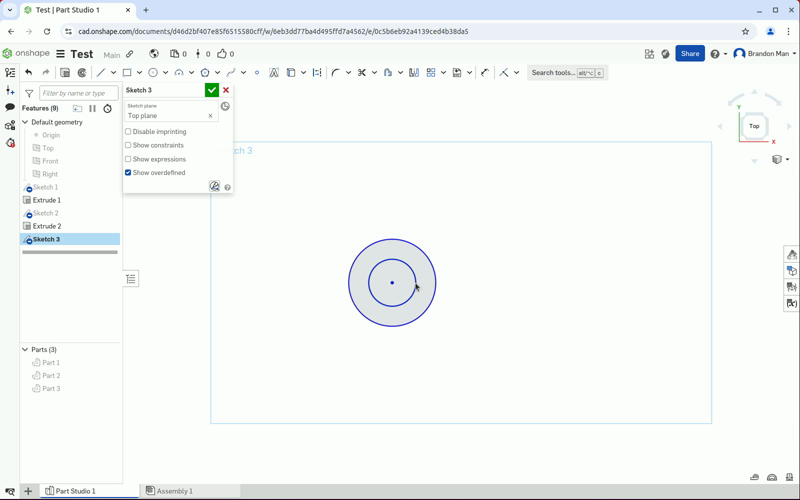
mouse_move(393, 311)
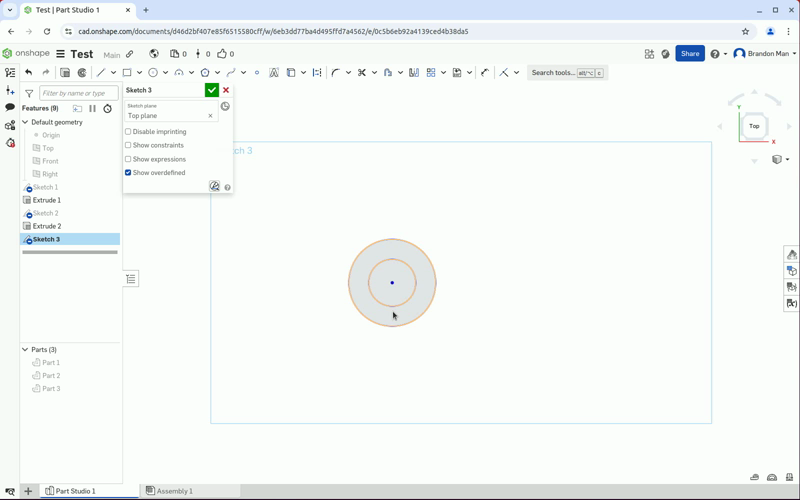
click(393, 311)
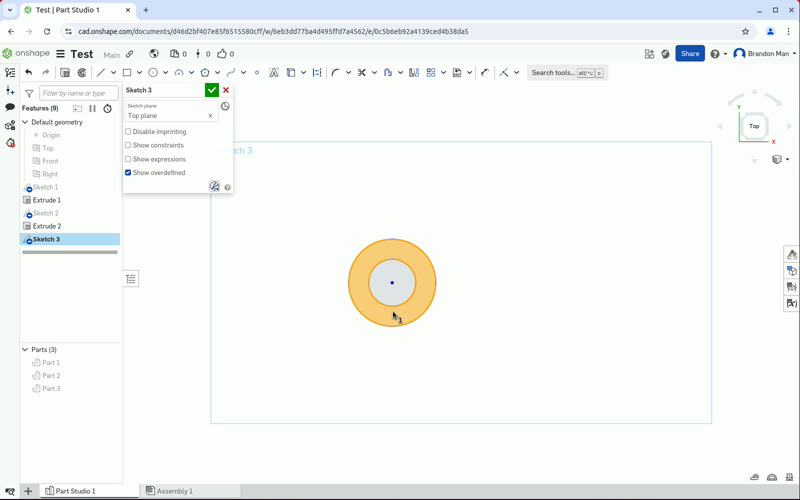
mouse_move(73, 352)
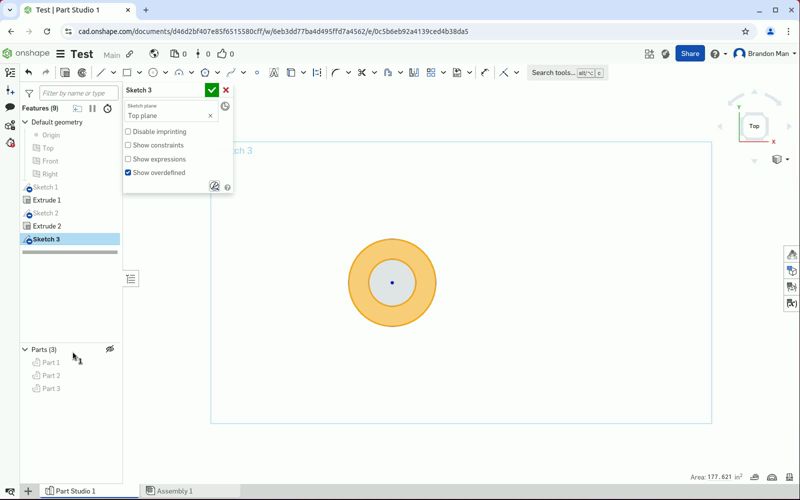
key(shift+y)
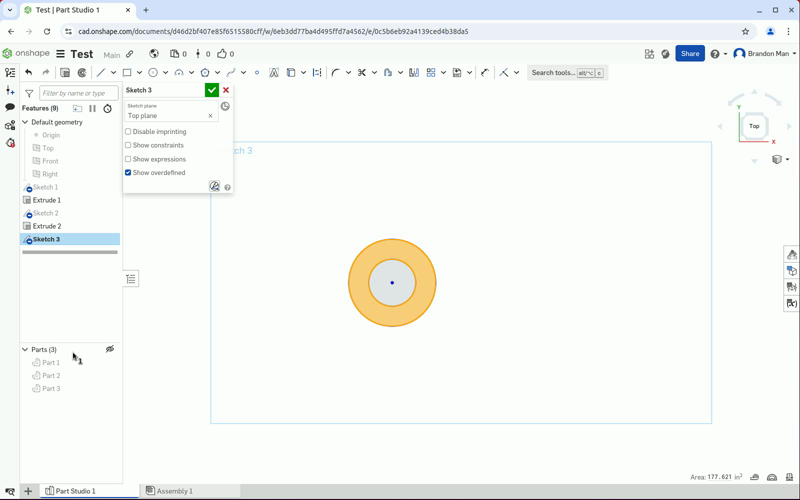
key(shift+e)
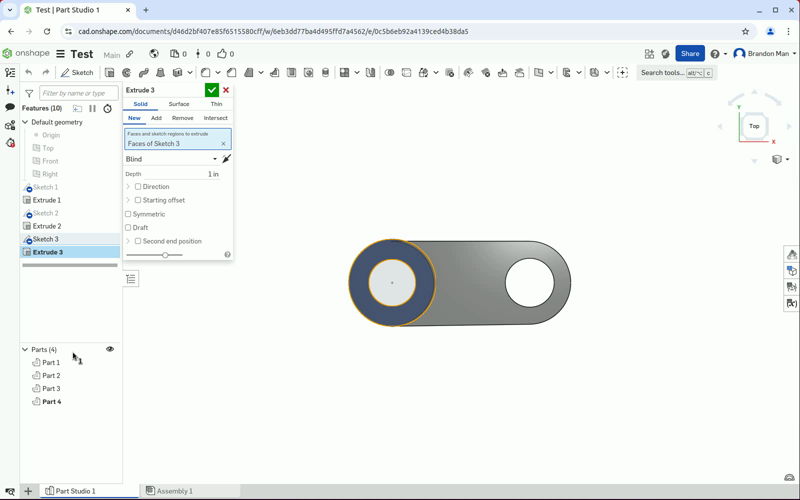
mouse_move(143, 106)
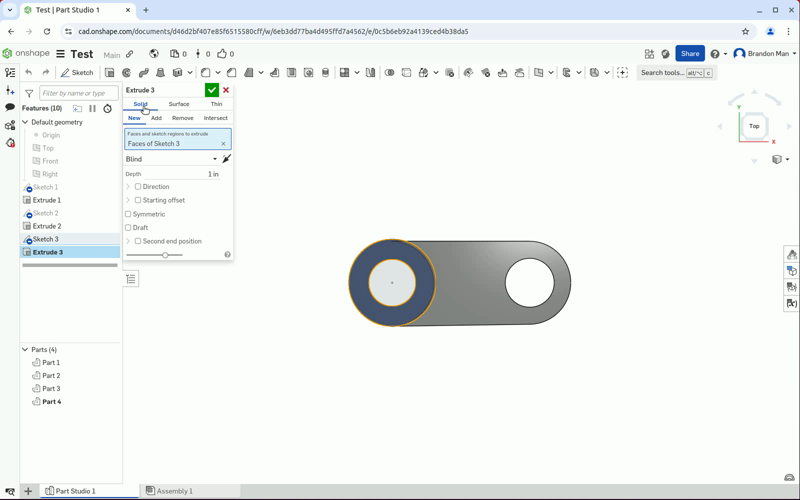
click(143, 106)
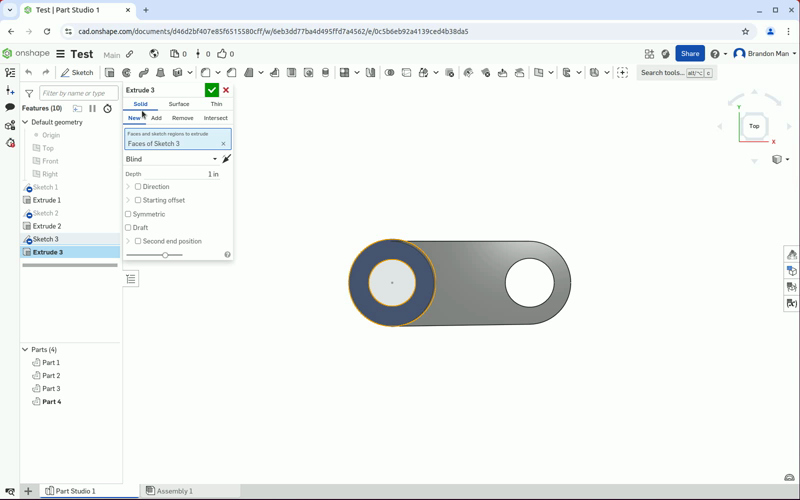
mouse_move(137, 120)
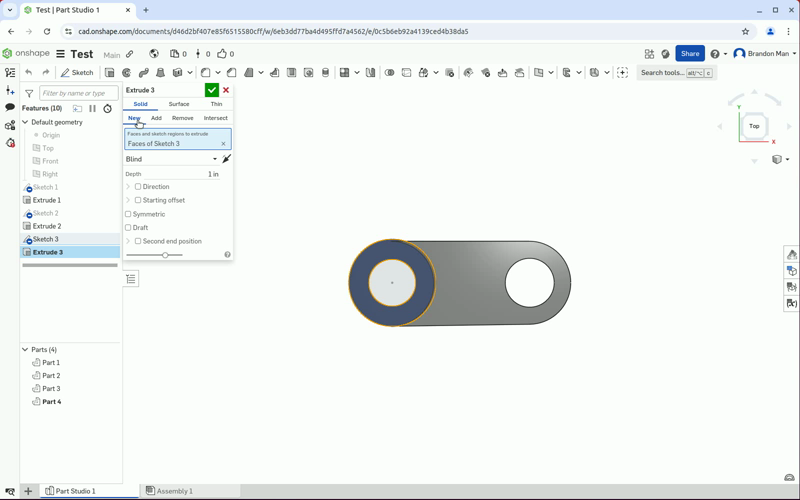
click(137, 120)
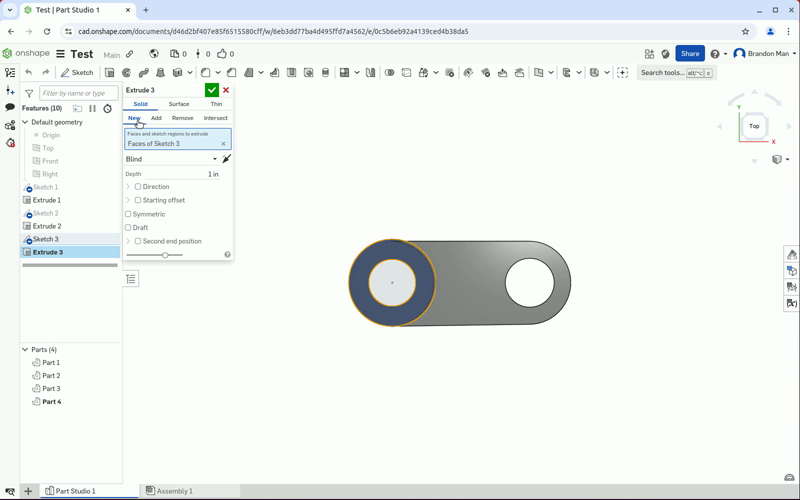
key(tab, 4)
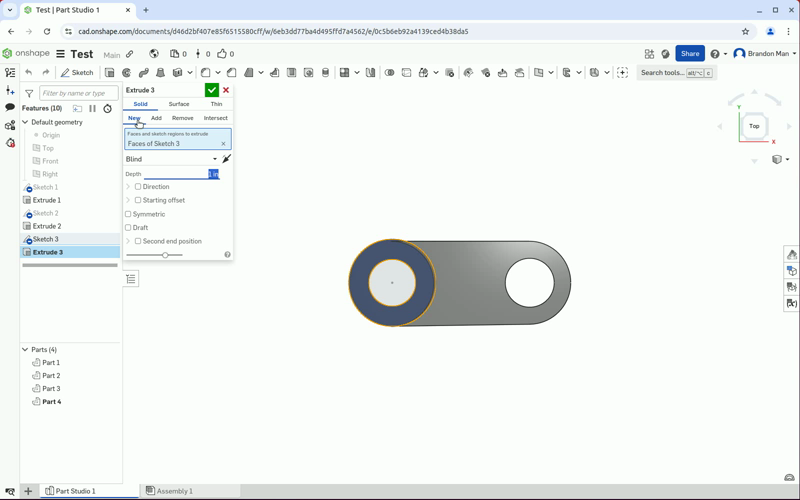
text(16.85)
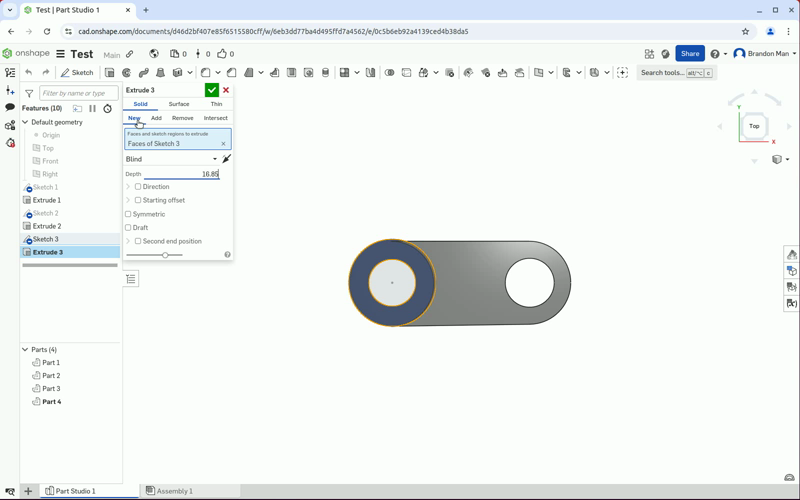
key(enter)
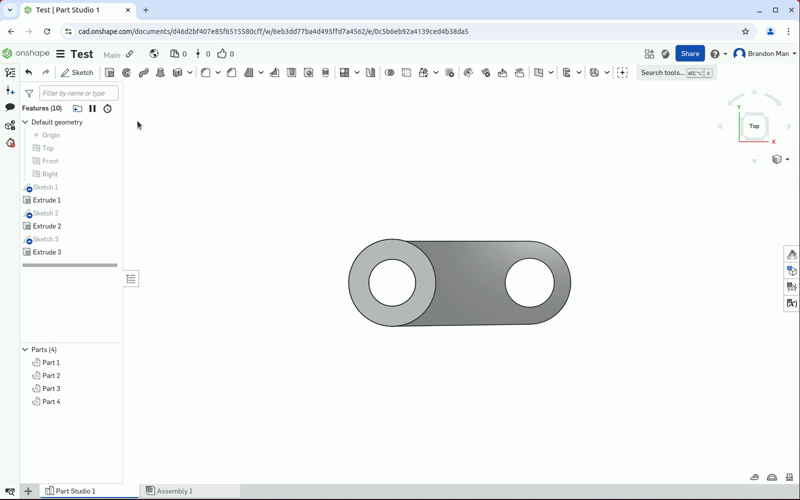
key(shift+h)
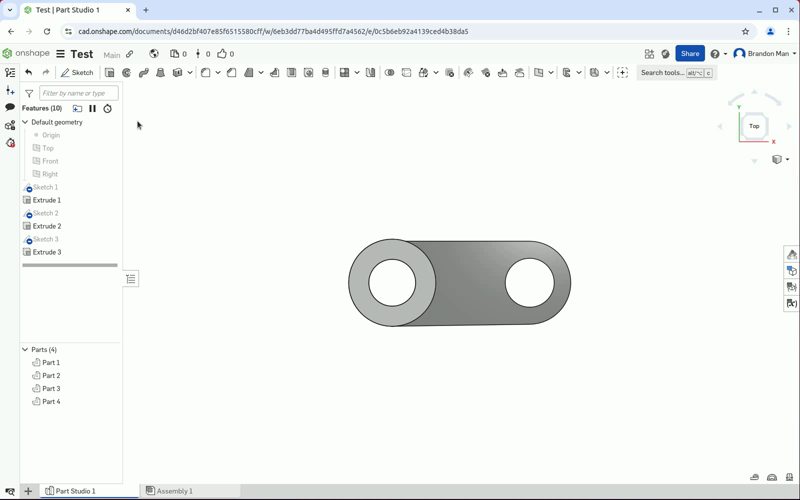
key(shift+h)
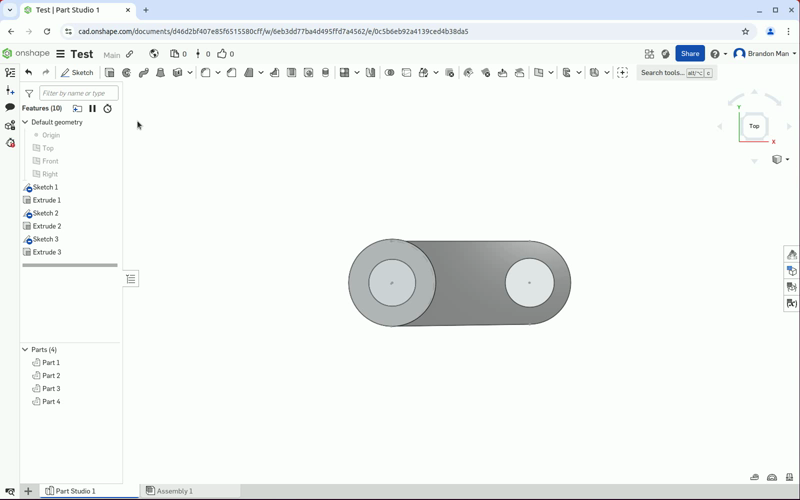
key(shift+7)
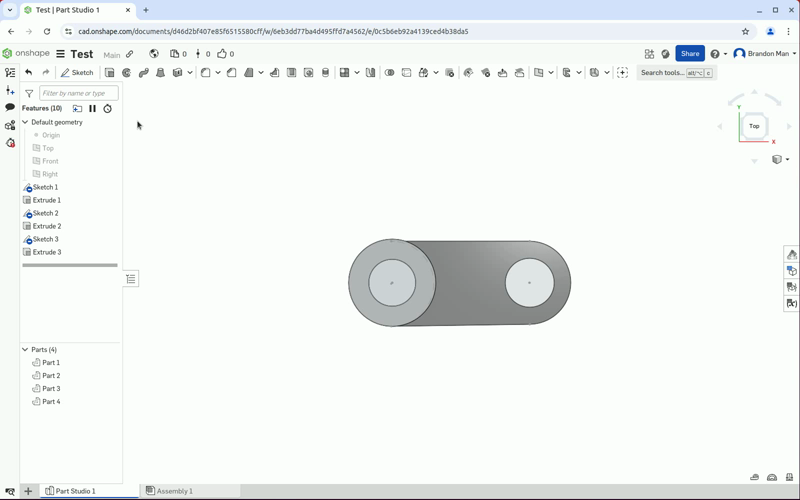
key(up, 3)
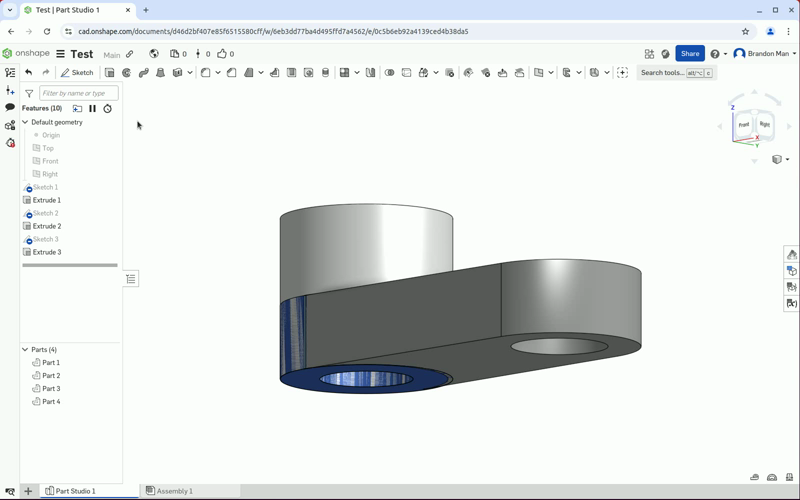
key(left, 3)
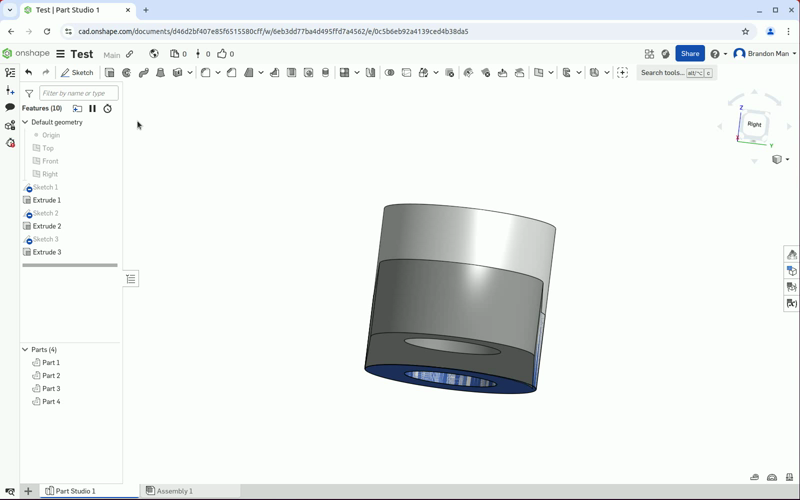
key(right, 3)
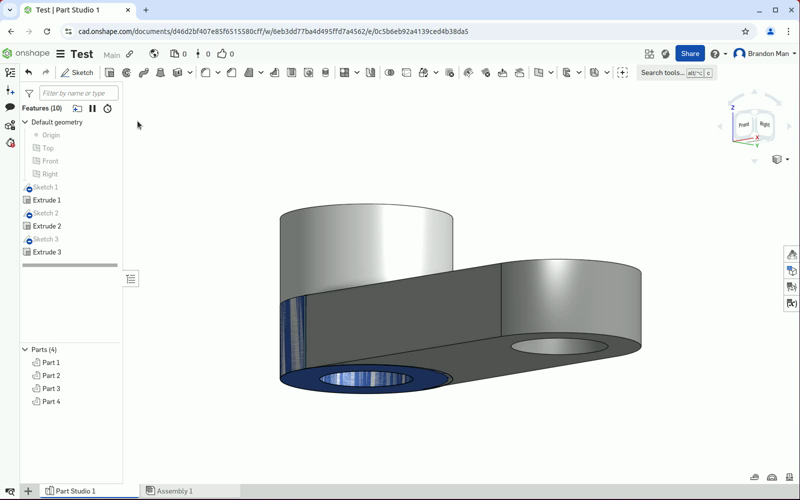
key(down, 3)
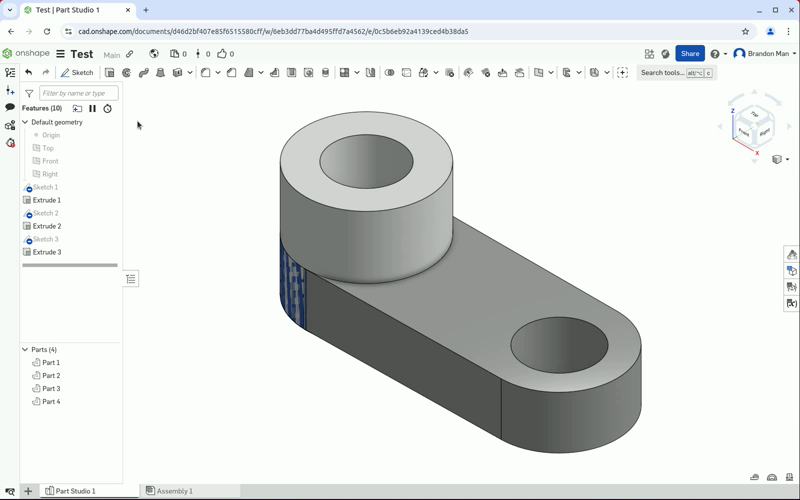
mouse_move(73, 189)
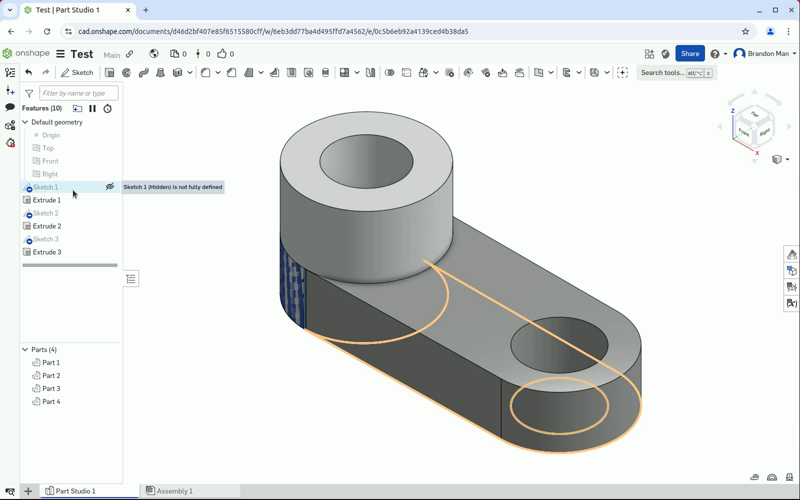
click(73, 189)